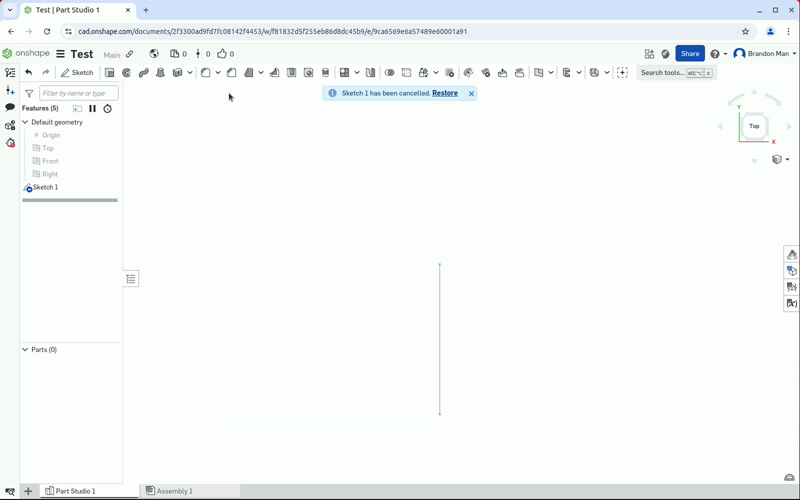
key(shift+h)
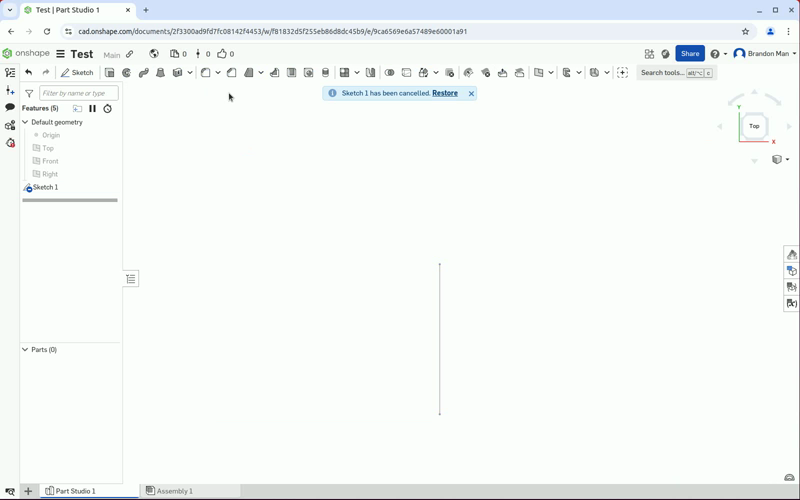
key(shift+s)
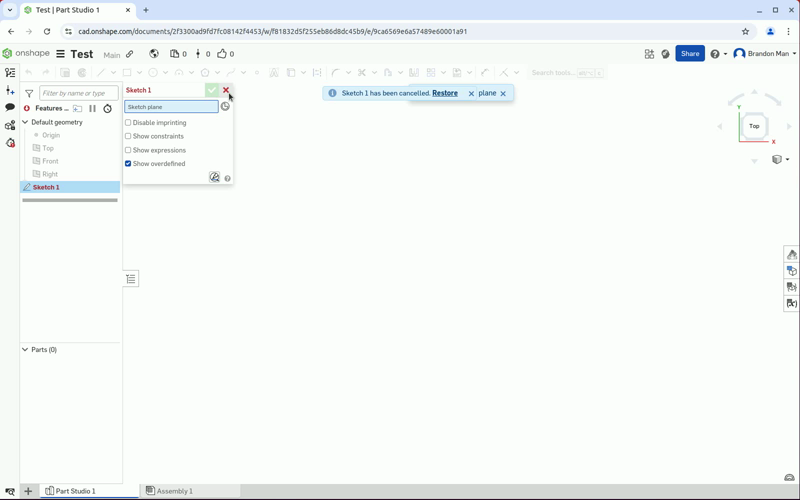
mouse_move(73, 150)
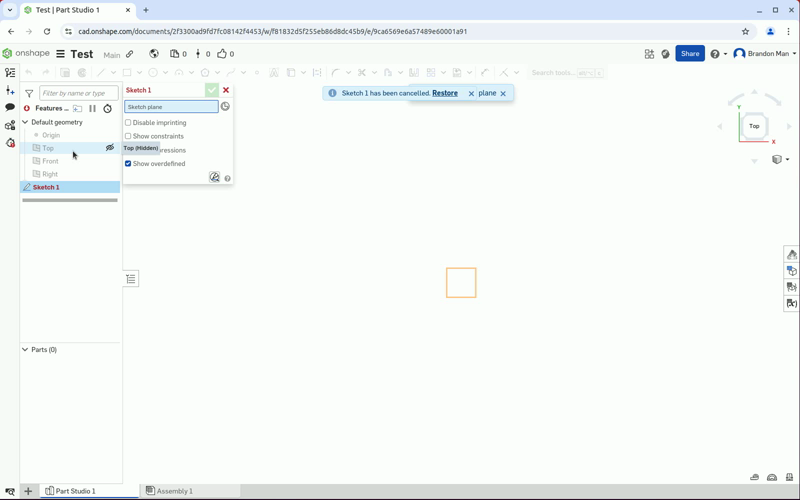
click(73, 150)
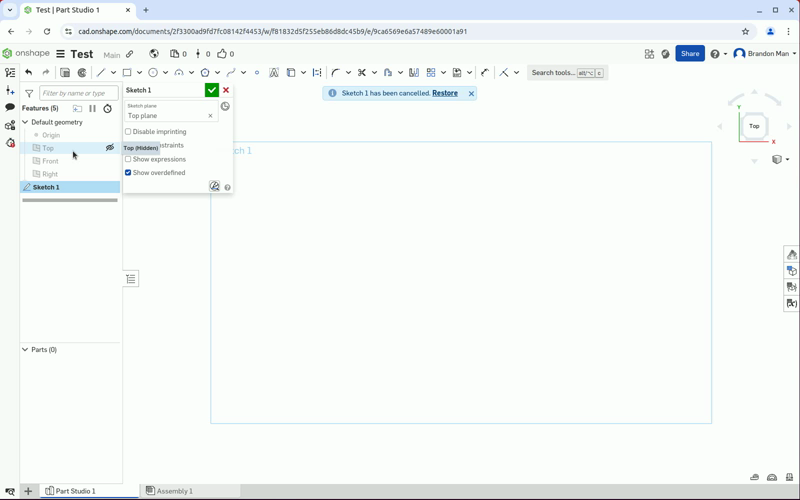
mouse_move(73, 352)
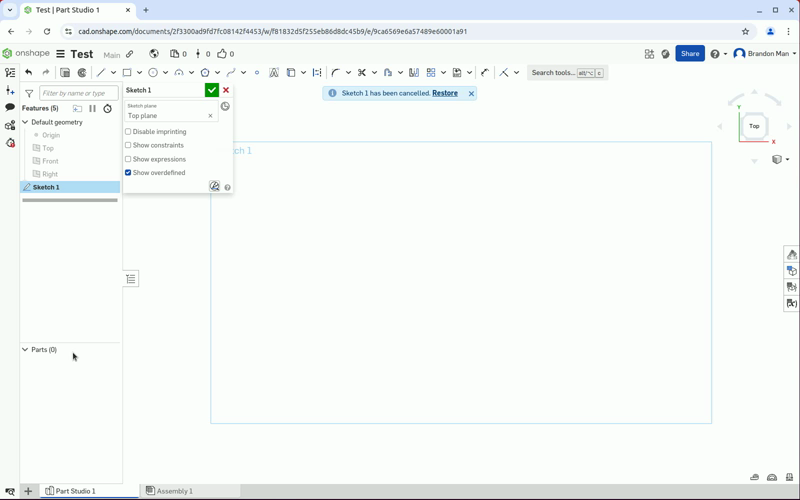
key(y)
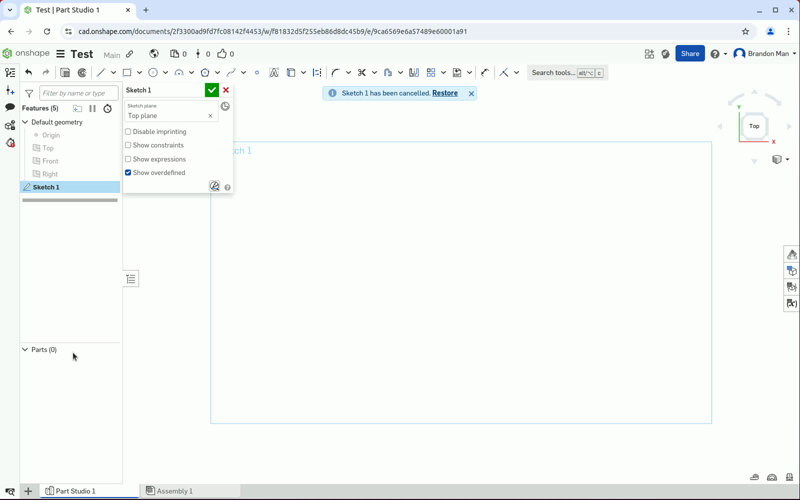
key(l)
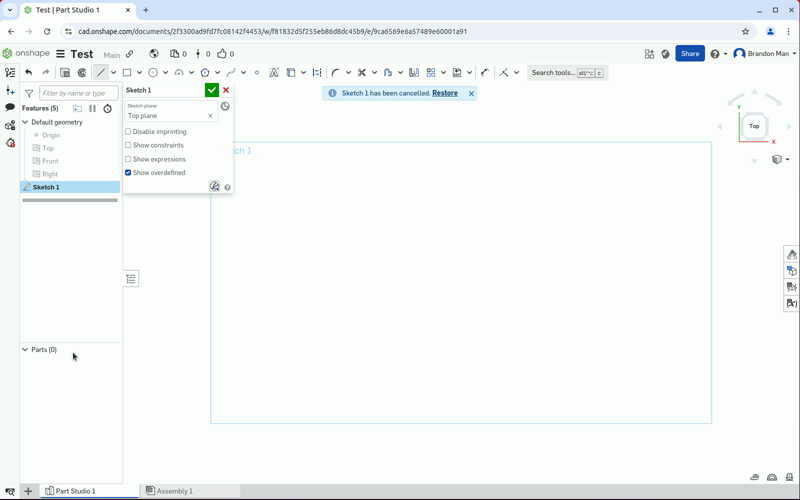
key_down(shift)
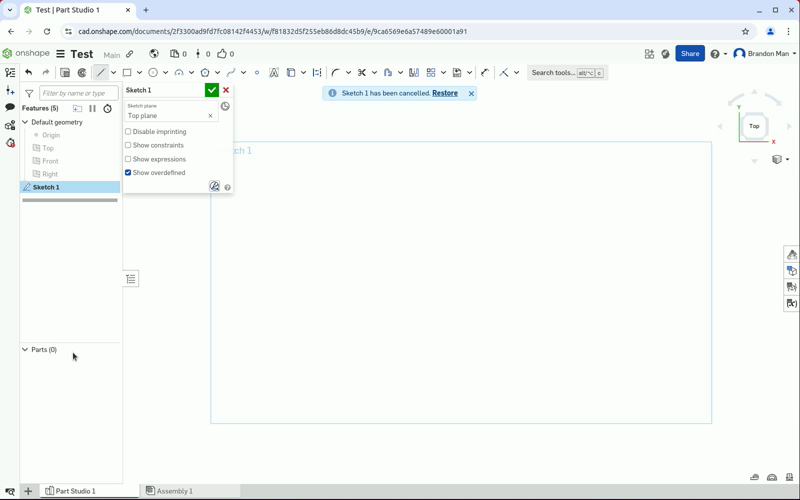
mouse_move(374, 395)
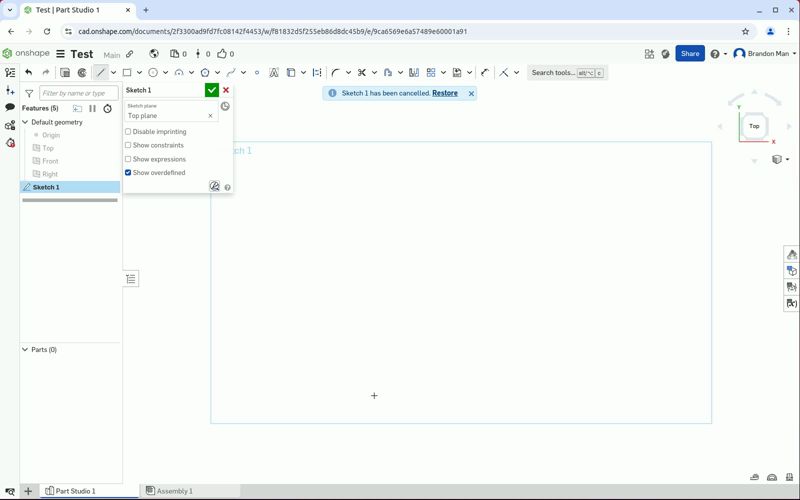
click(374, 395)
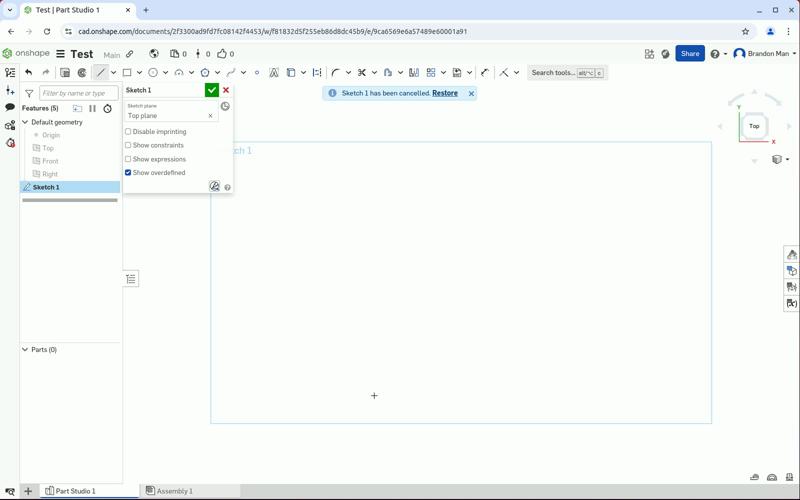
key_up(shift)
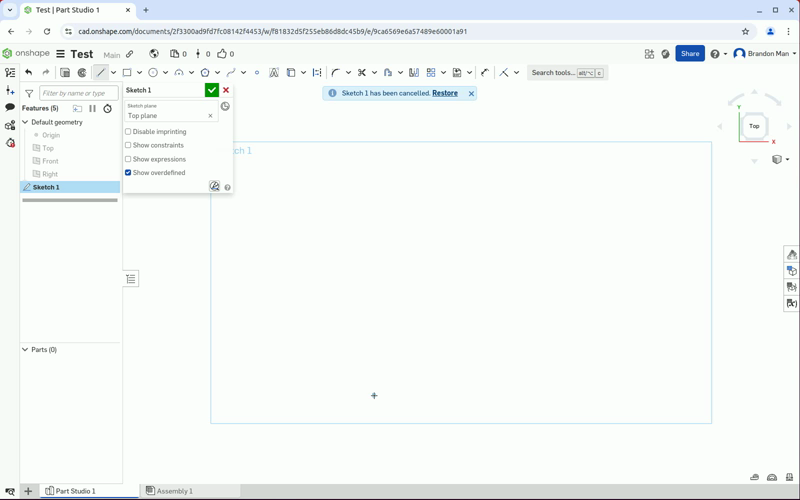
key_down(shift)
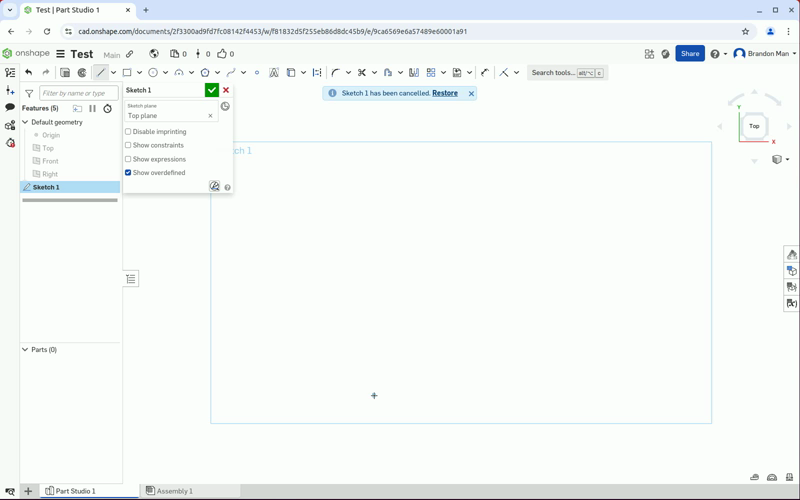
mouse_move(548, 395)
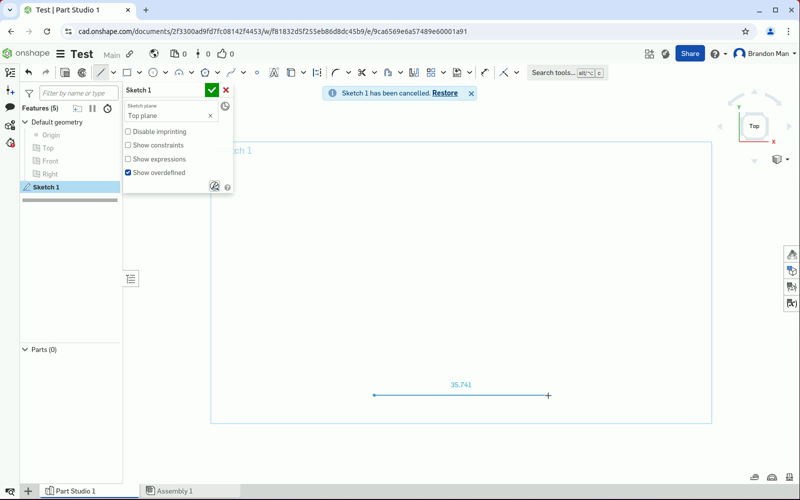
click(548, 395)
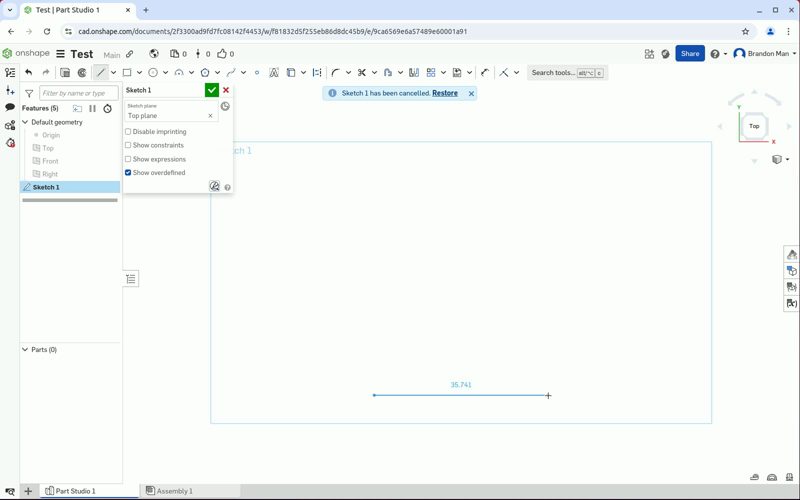
key_up(shift)
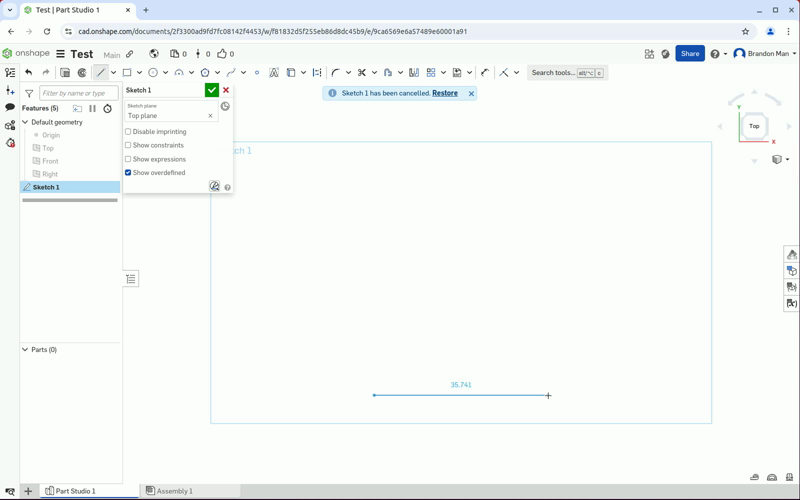
key_down(shift)
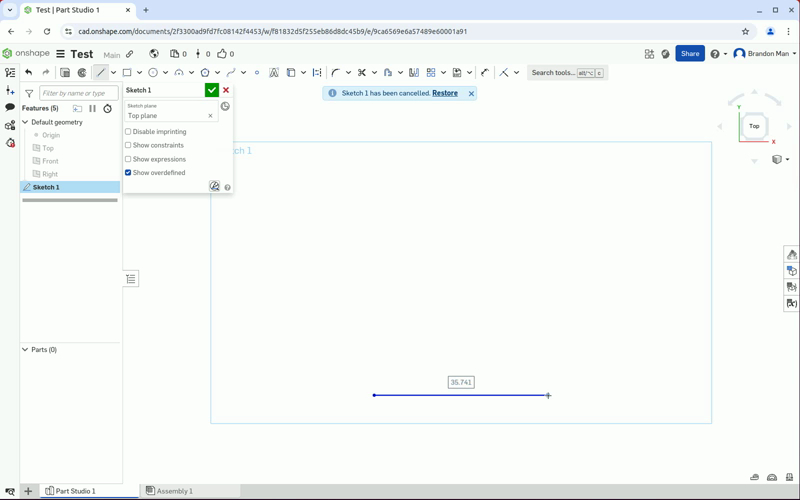
mouse_move(548, 171)
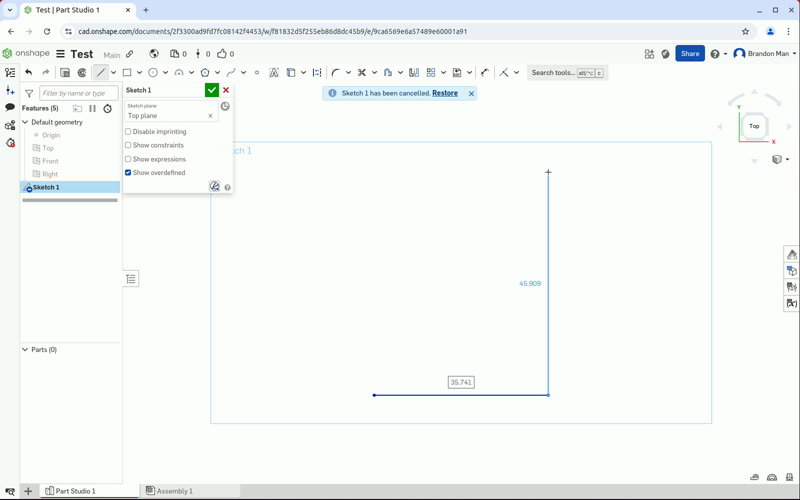
click(548, 171)
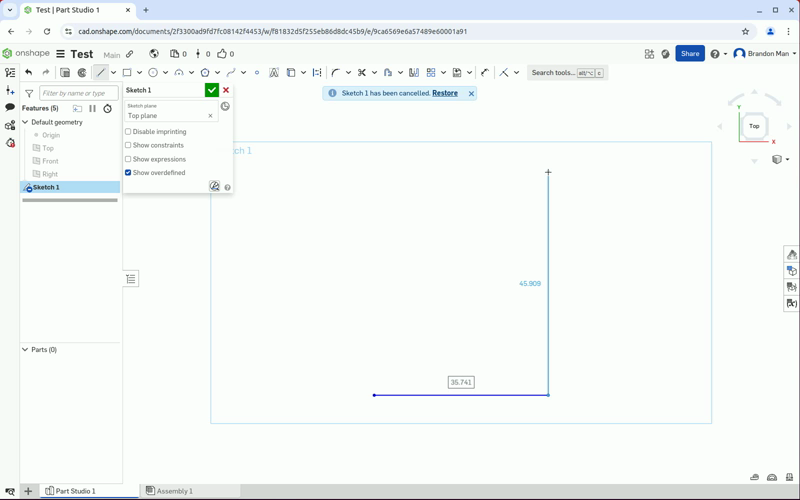
key_up(shift)
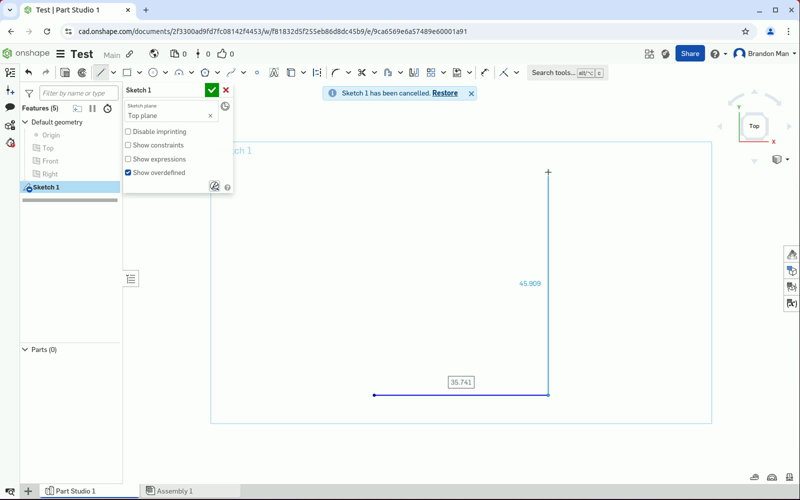
key_down(shift)
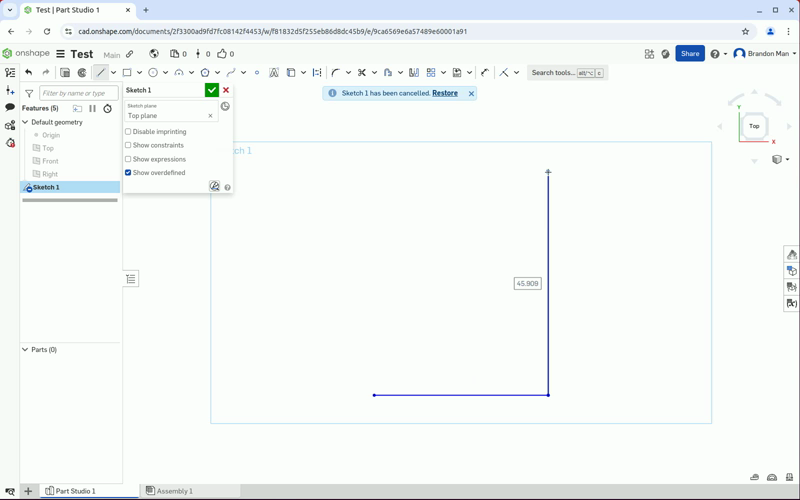
mouse_move(374, 171)
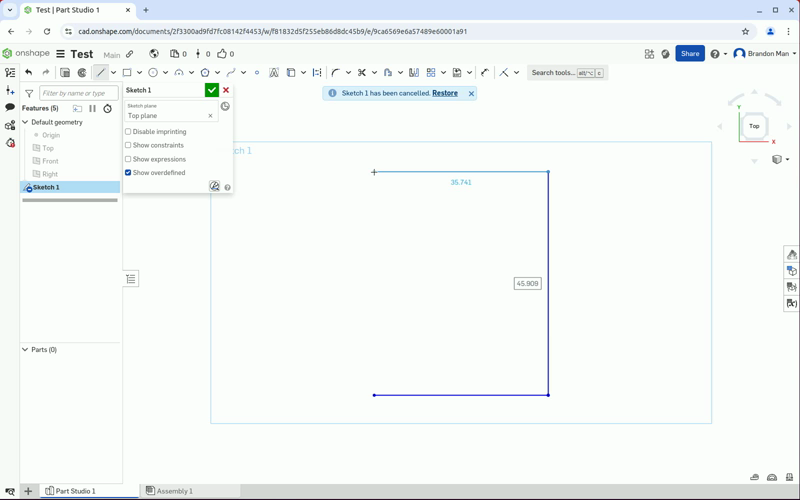
click(374, 171)
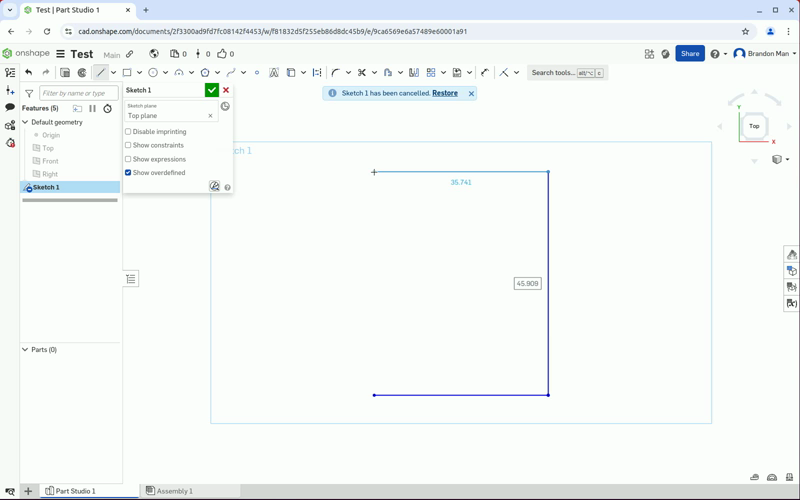
key_up(shift)
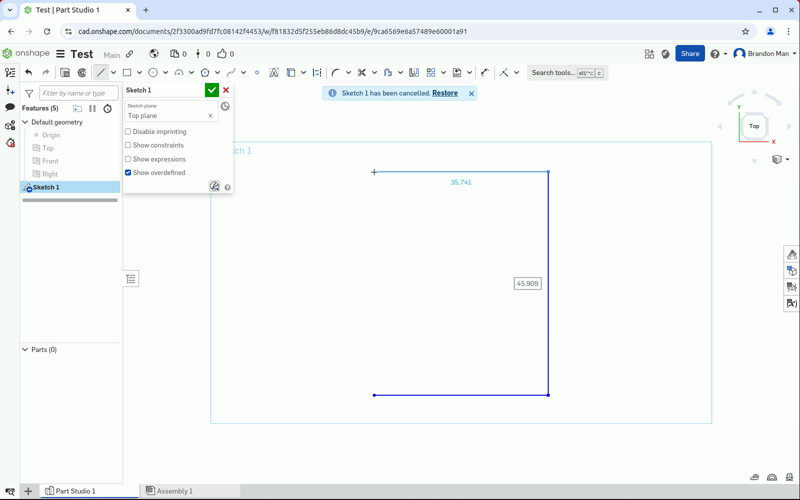
key_down(shift)
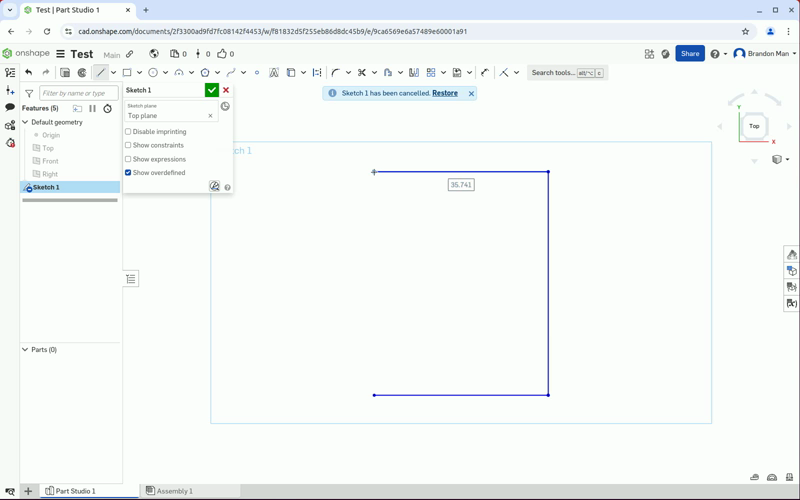
mouse_move(374, 395)
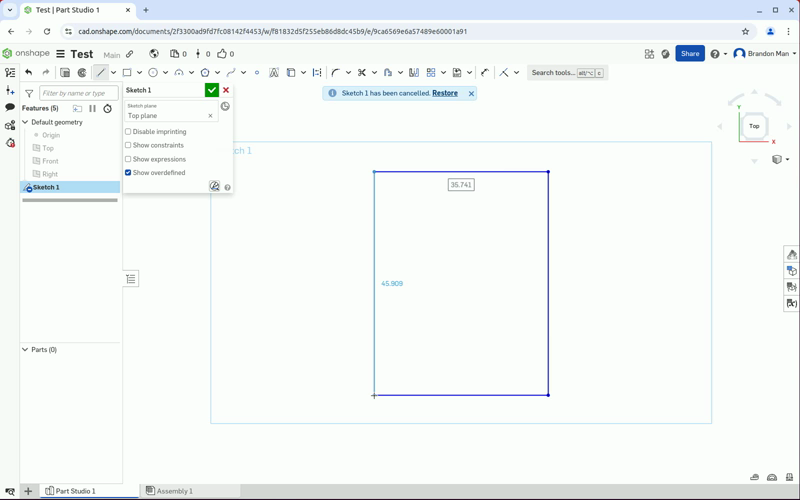
key_up(shift)
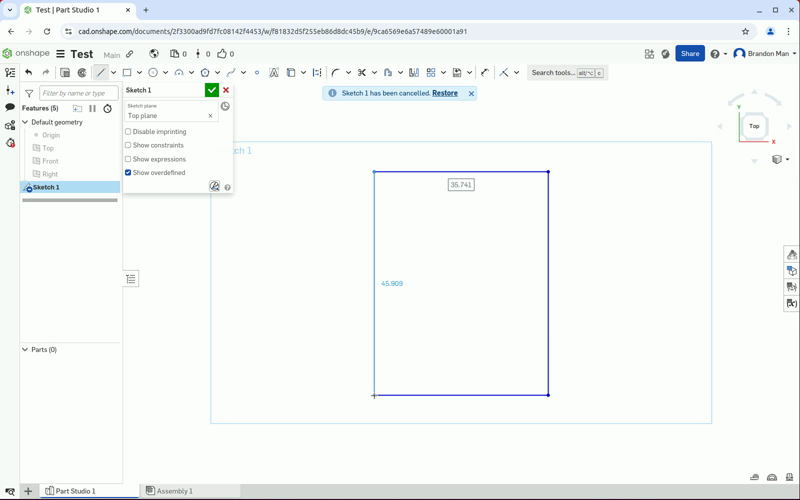
click(374, 395)
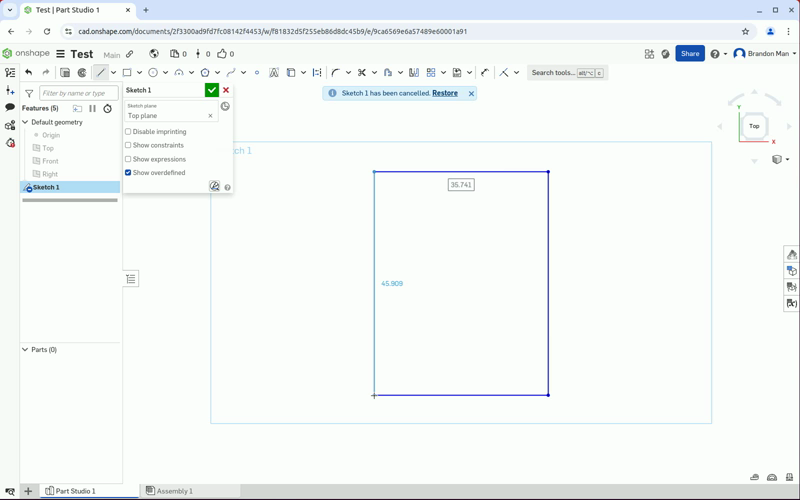
key(esc)
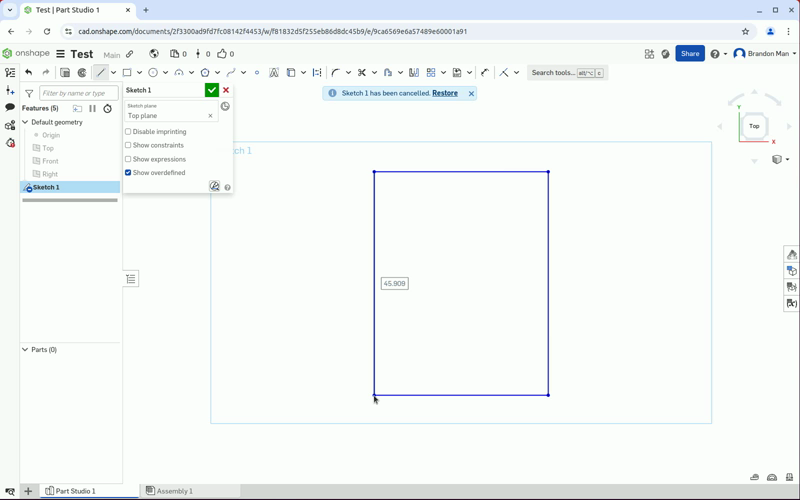
mouse_move(509, 252)
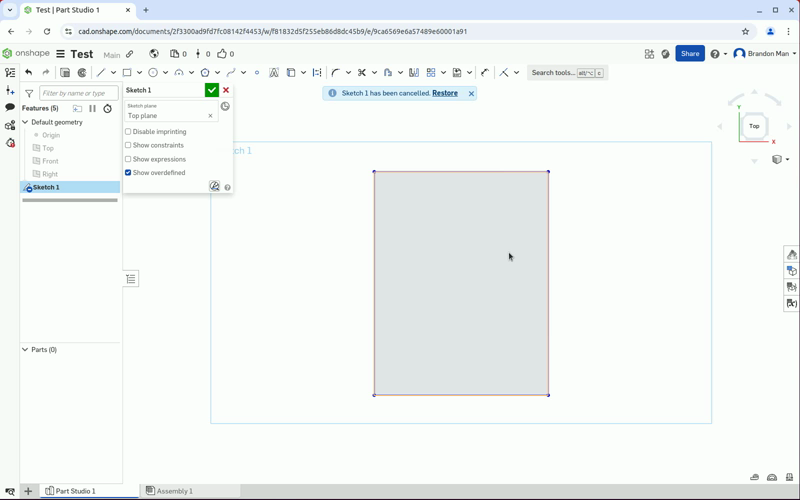
click(509, 252)
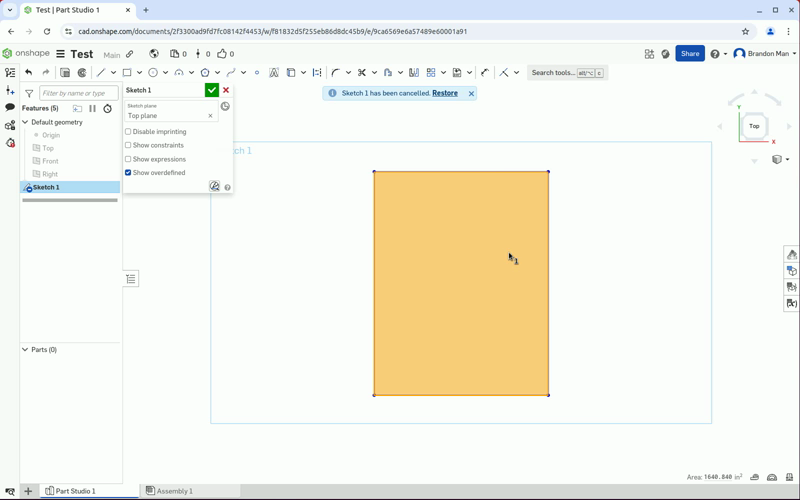
mouse_move(73, 352)
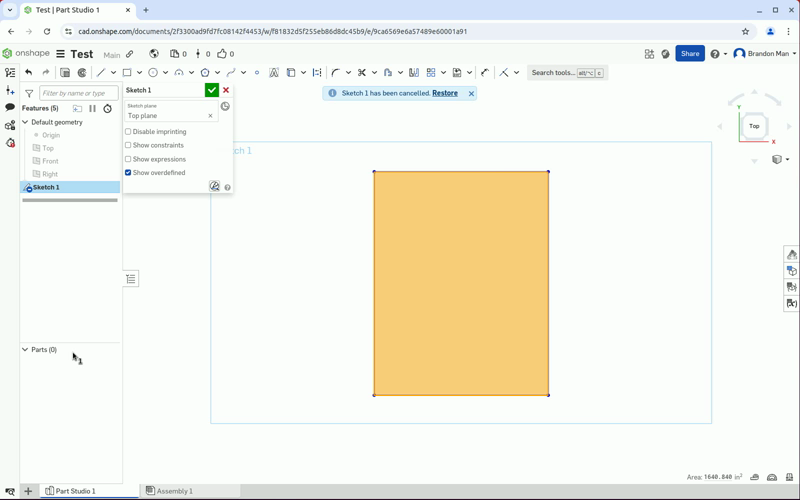
key(shift+y)
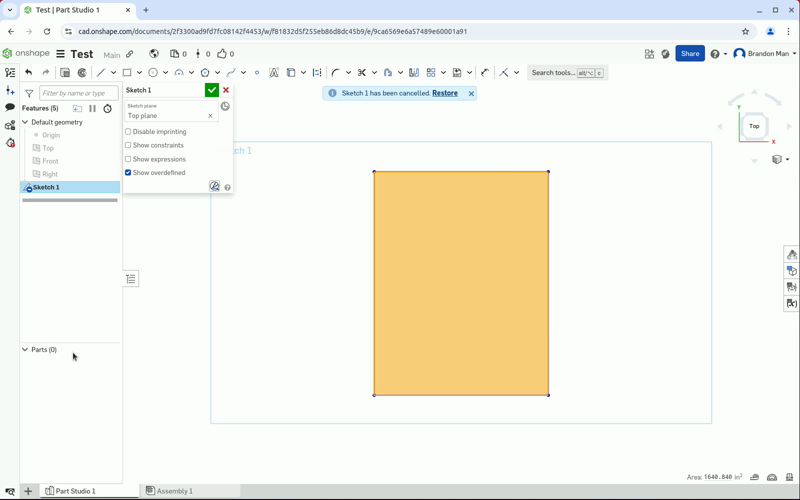
key(shift+e)
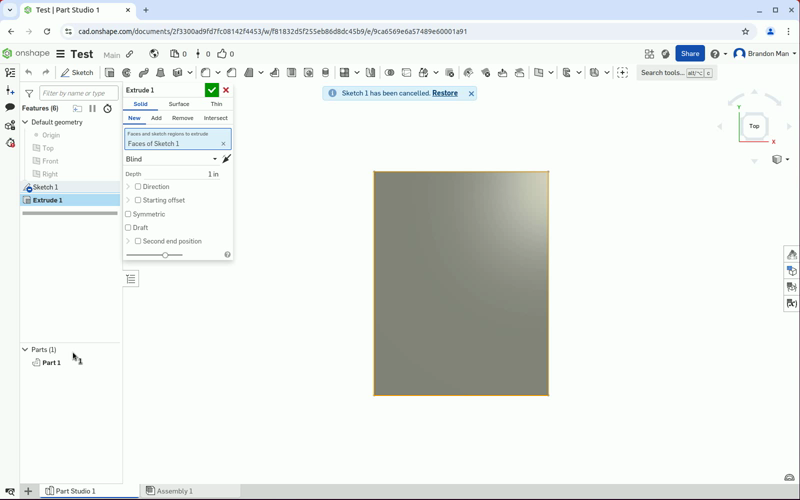
mouse_move(143, 106)
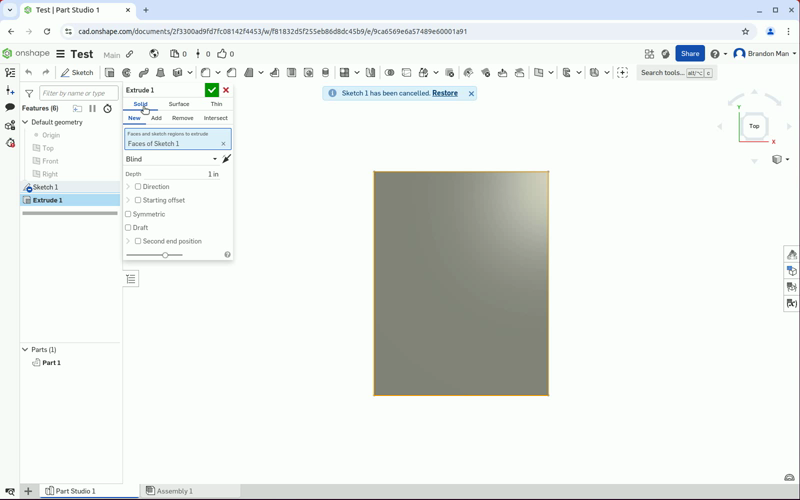
click(143, 106)
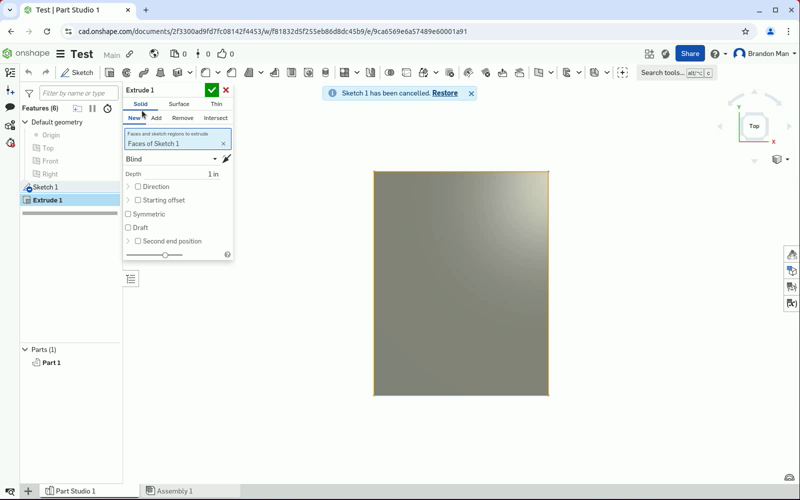
mouse_move(137, 120)
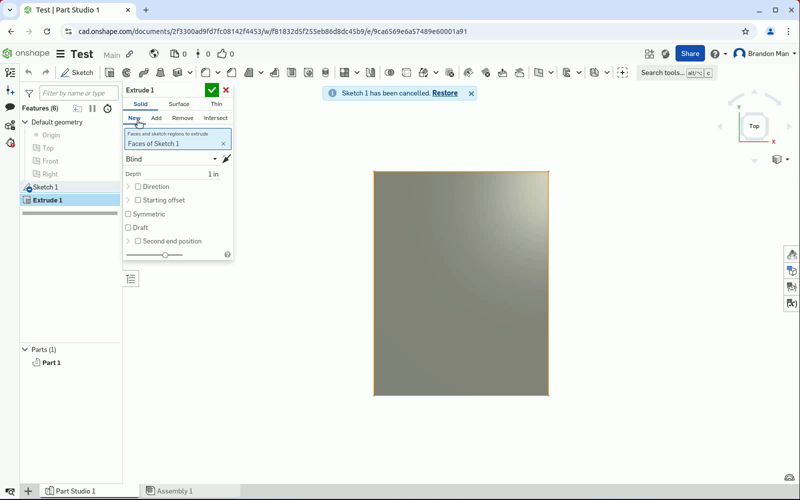
click(137, 120)
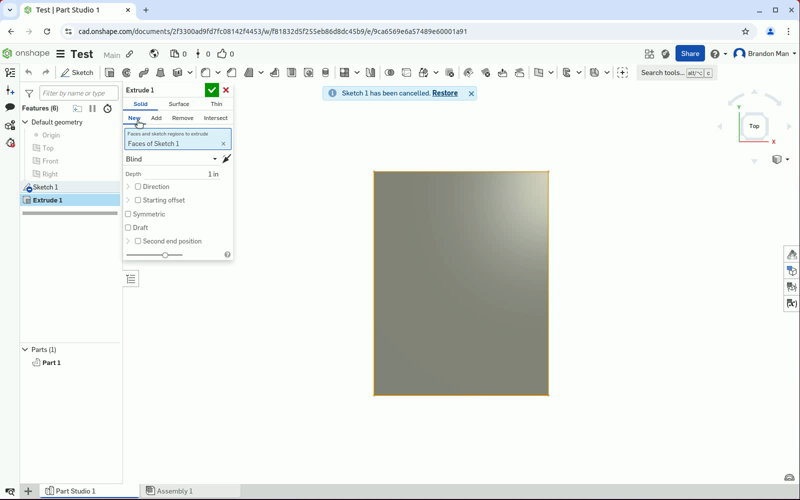
key(tab, 4)
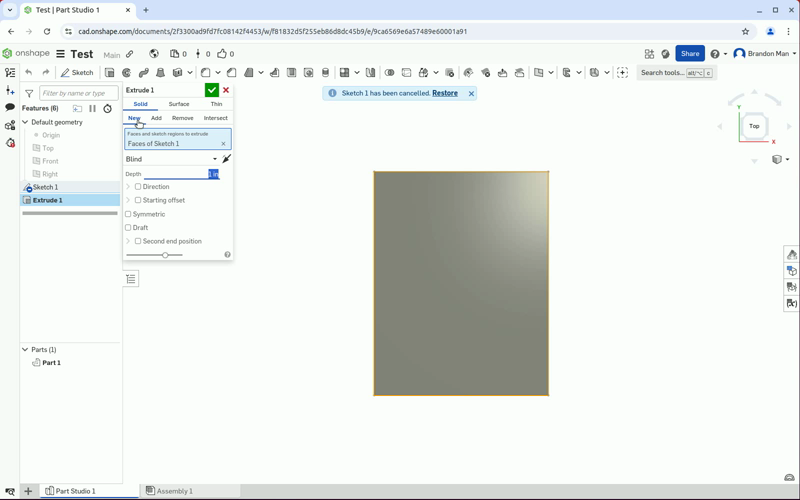
text(12.036)
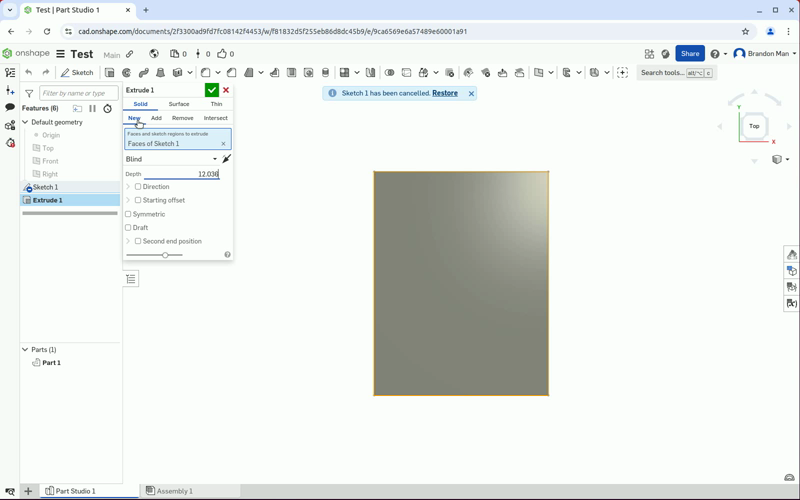
key(tab, 3)
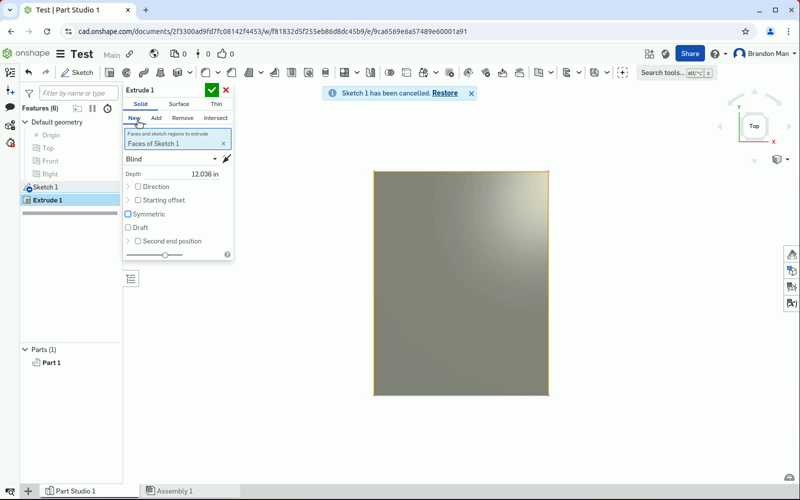
key(space)
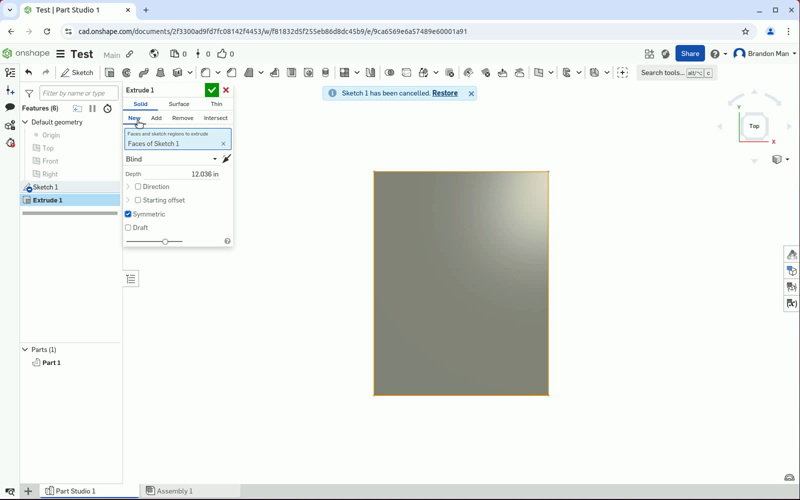
key(enter)
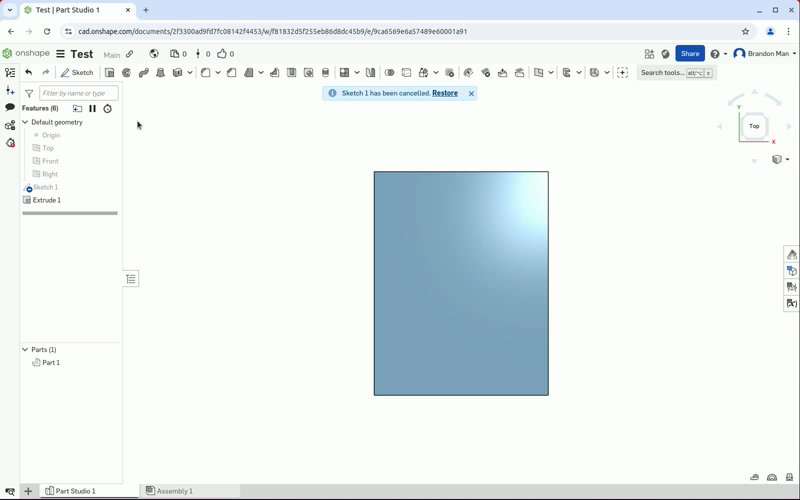
key(shift+h)
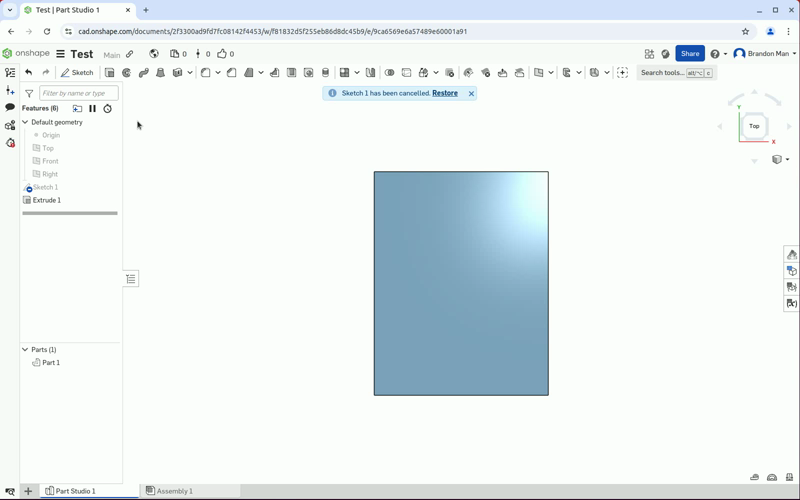
key(shift+h)
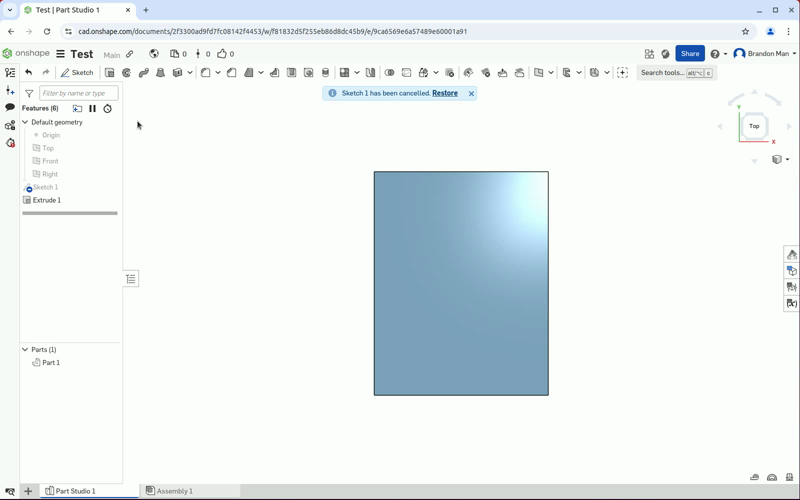
mouse_move(73, 189)
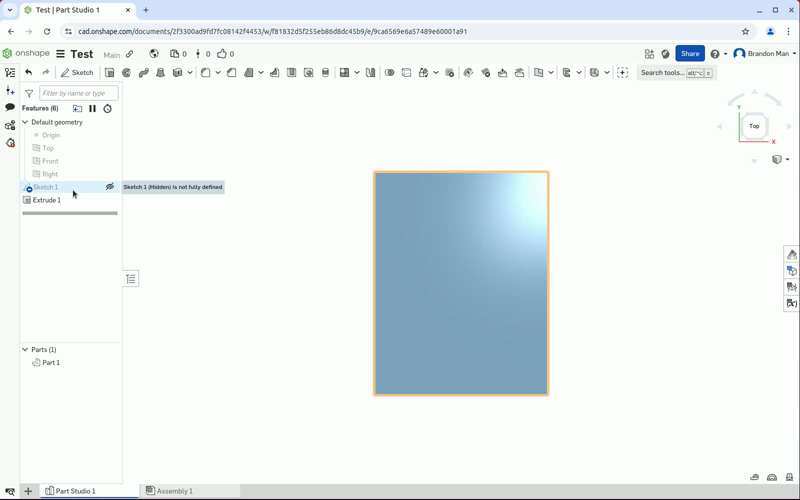
click(73, 189)
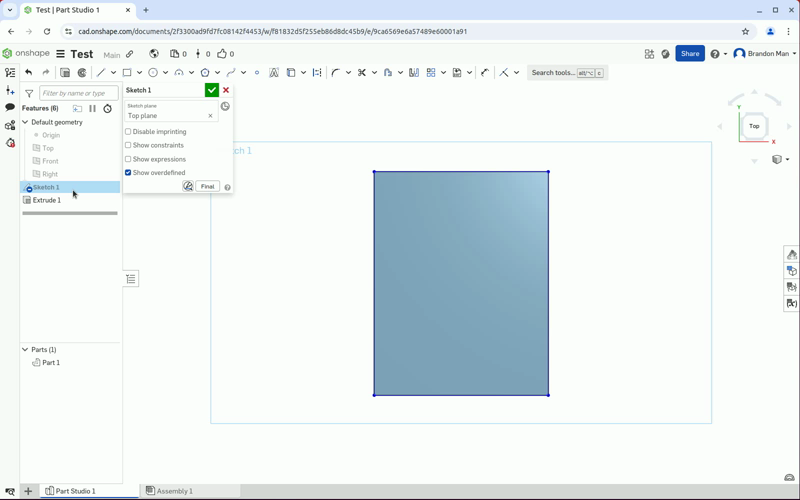
mouse_move(229, 92)
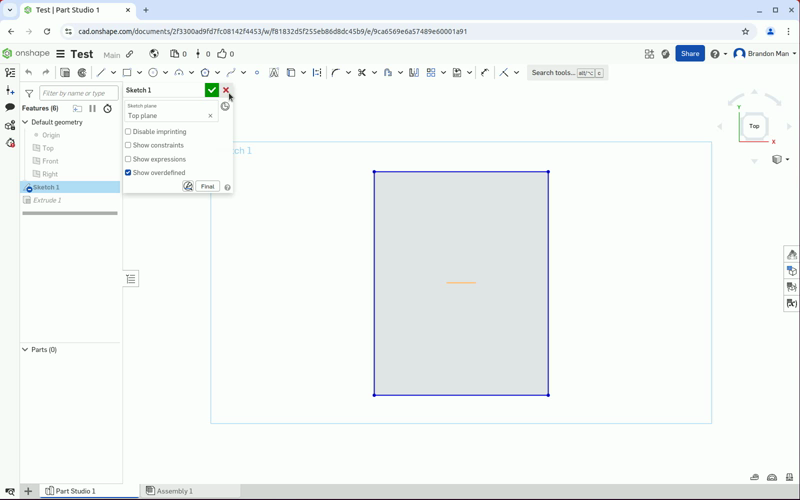
click(229, 92)
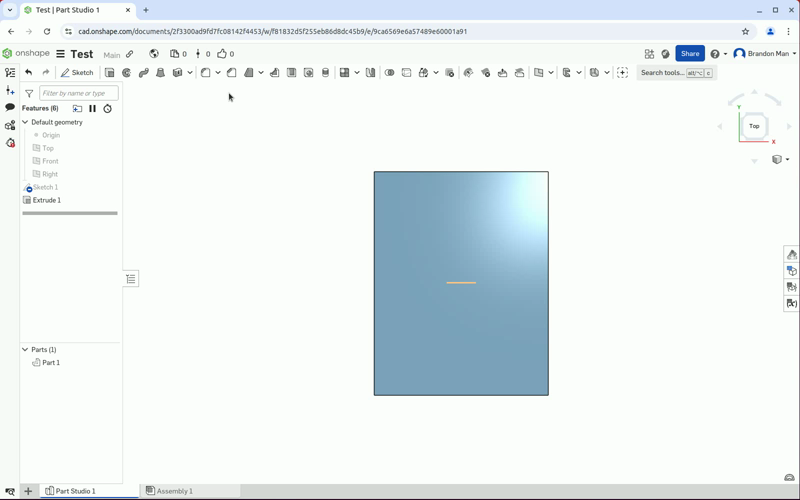
mouse_move(541, 75)
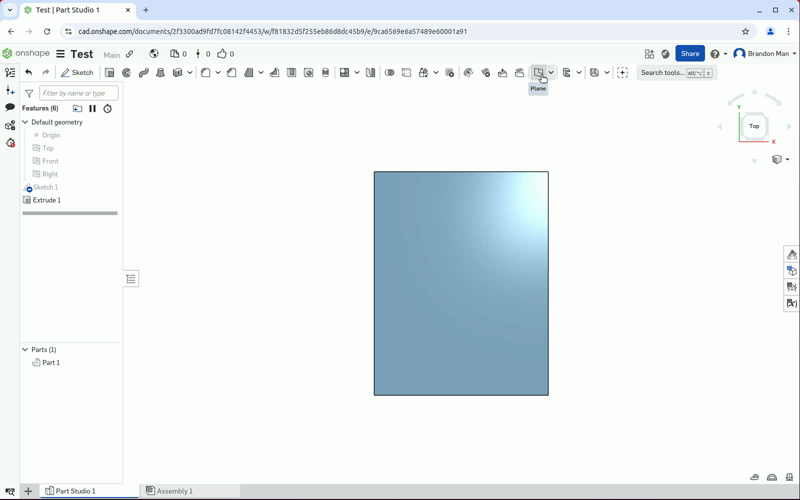
click(541, 75)
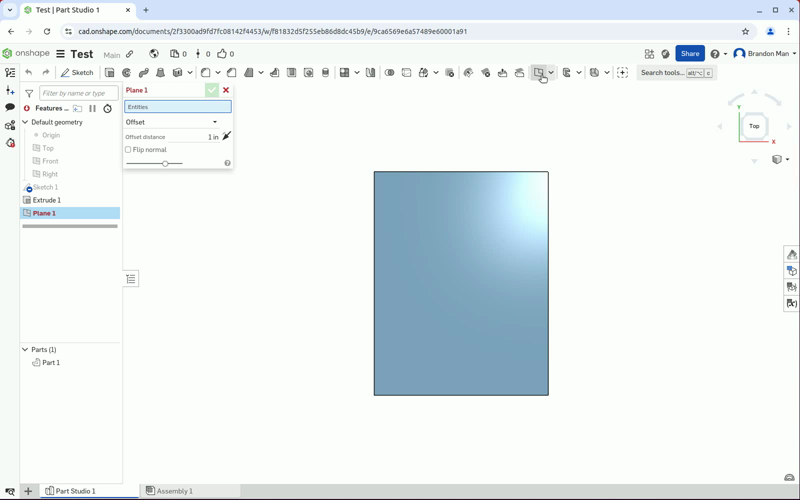
mouse_move(73, 150)
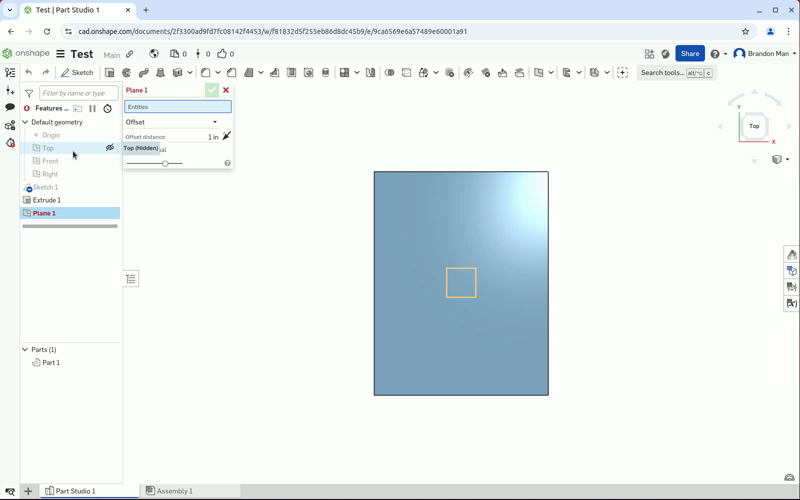
click(73, 150)
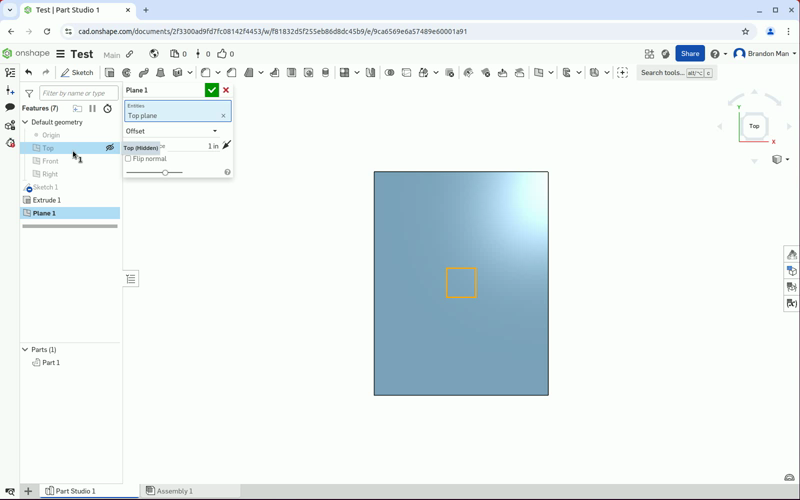
key(tab, 2)
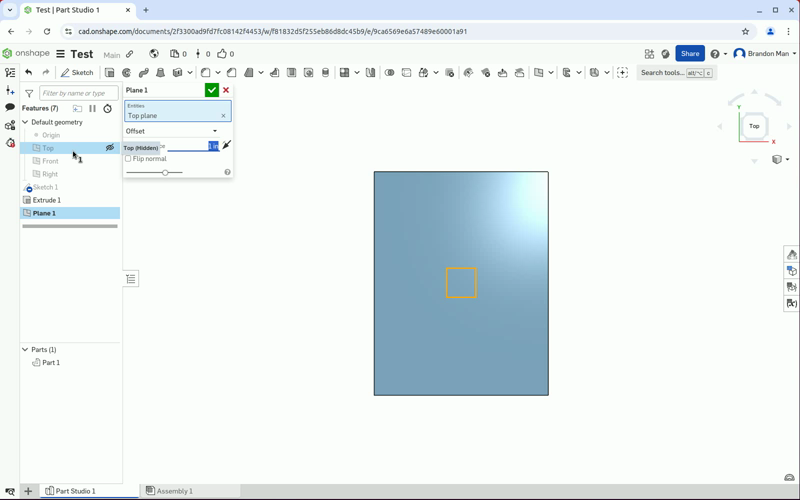
text(6.008)
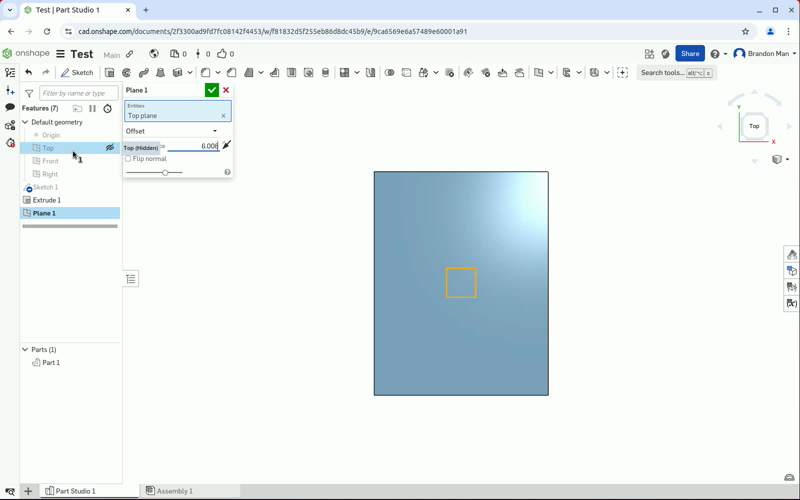
key(enter, 2)
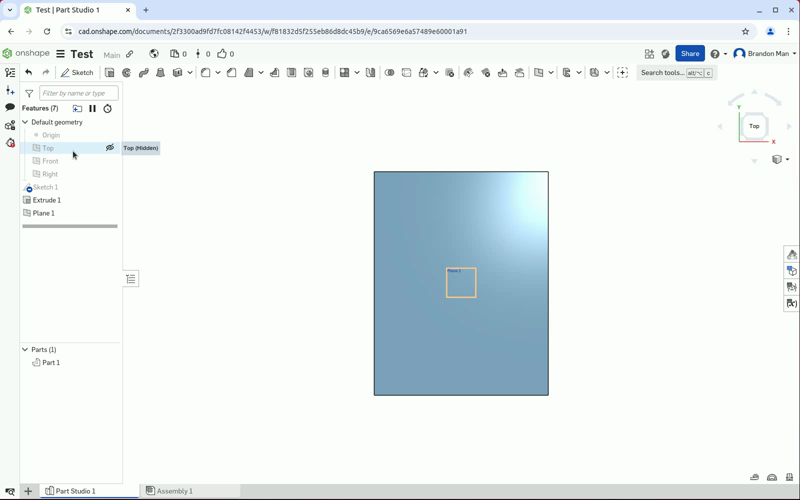
key(shift+s)
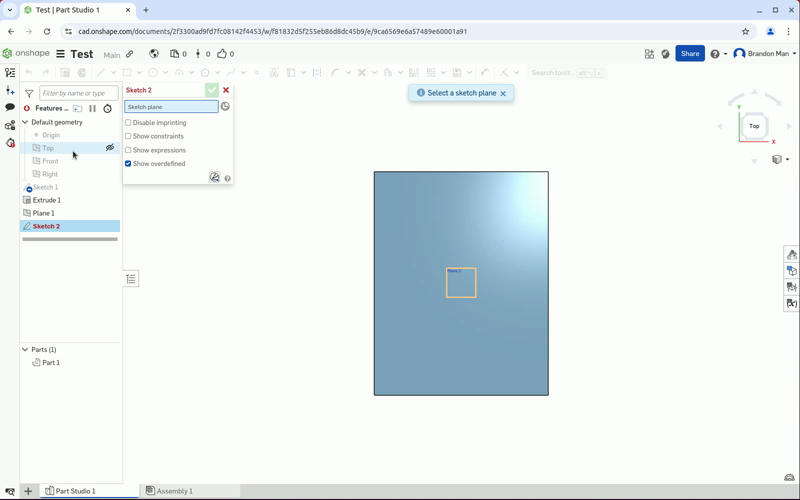
mouse_move(73, 215)
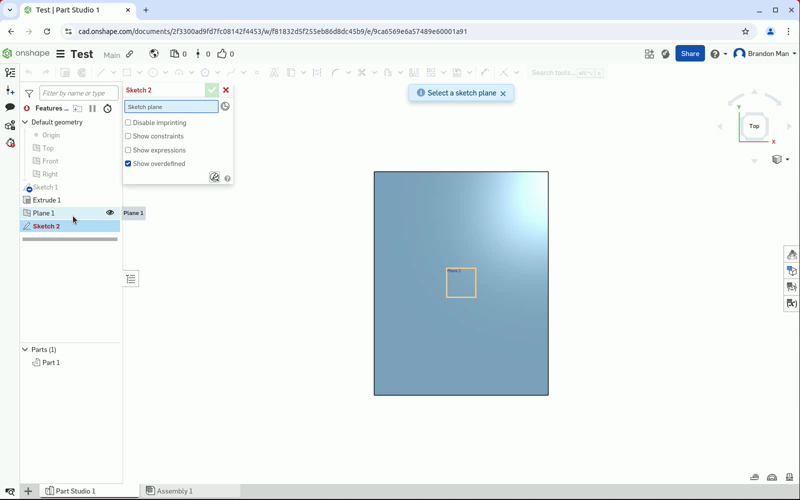
click(73, 215)
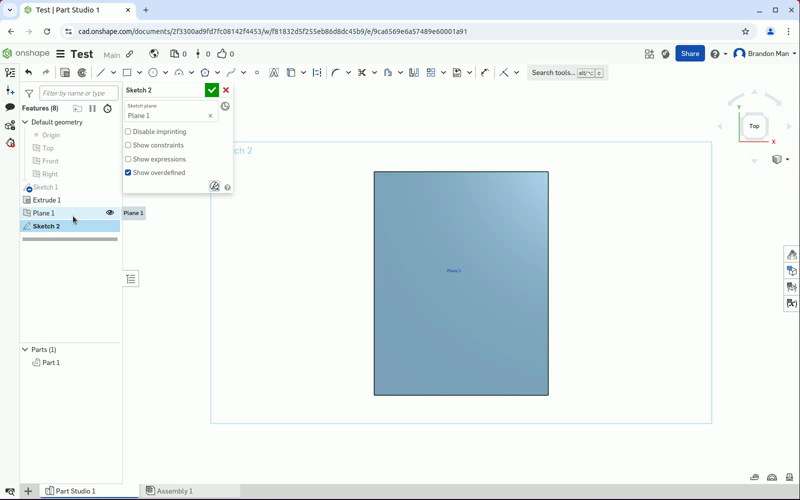
mouse_move(73, 352)
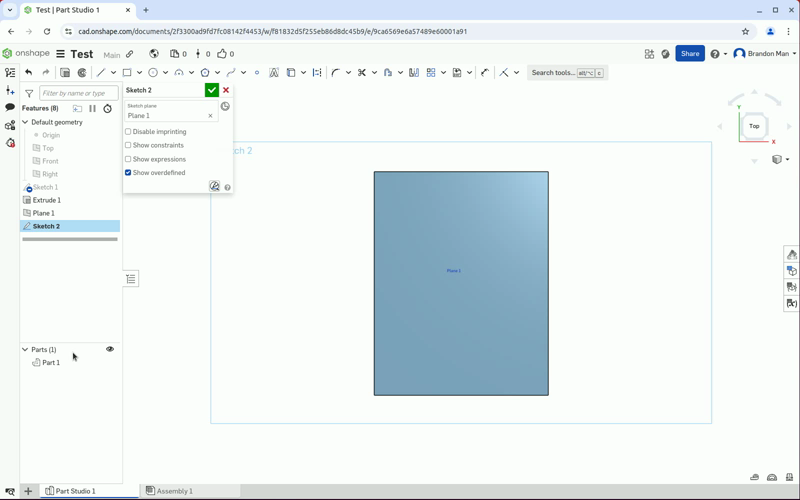
key(y)
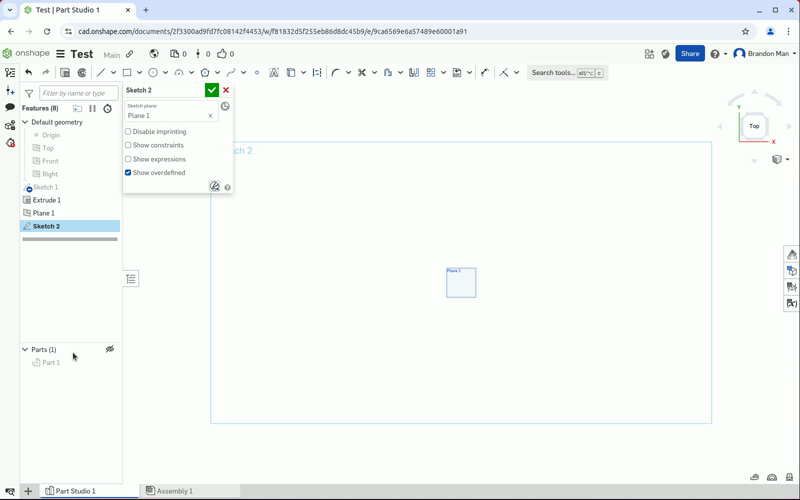
key(l)
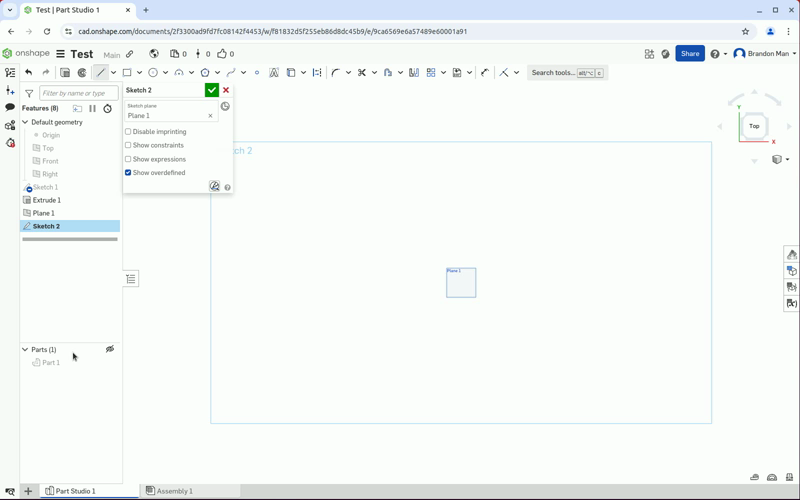
key_down(shift)
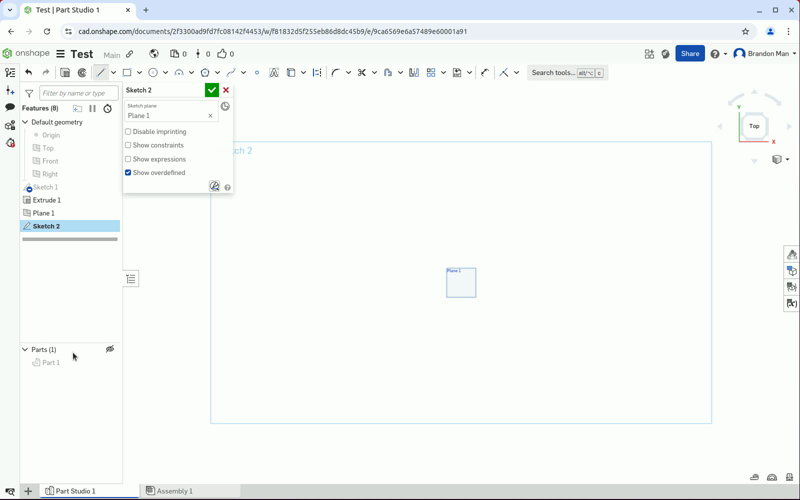
mouse_move(382, 387)
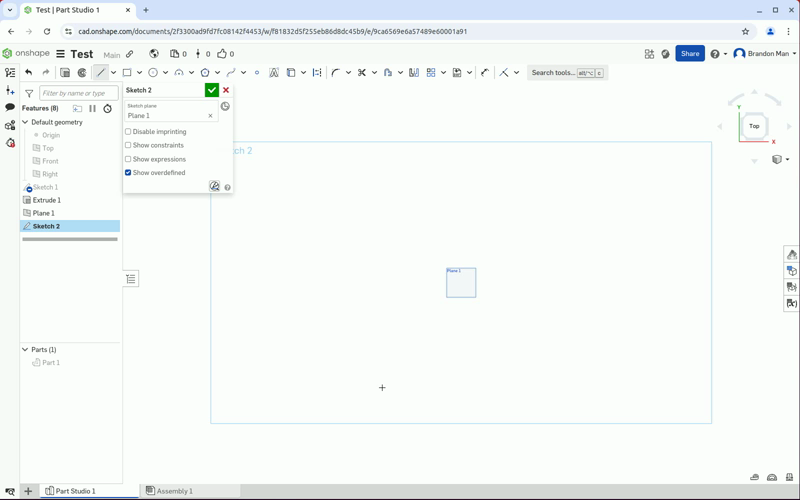
click(382, 387)
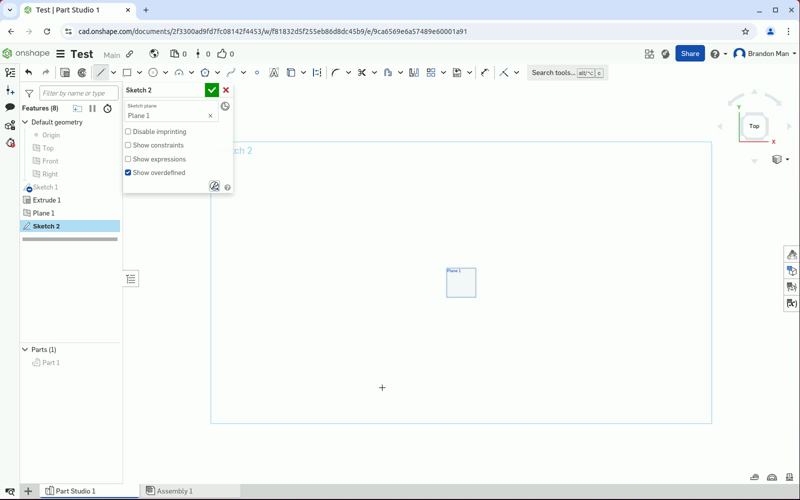
key_up(shift)
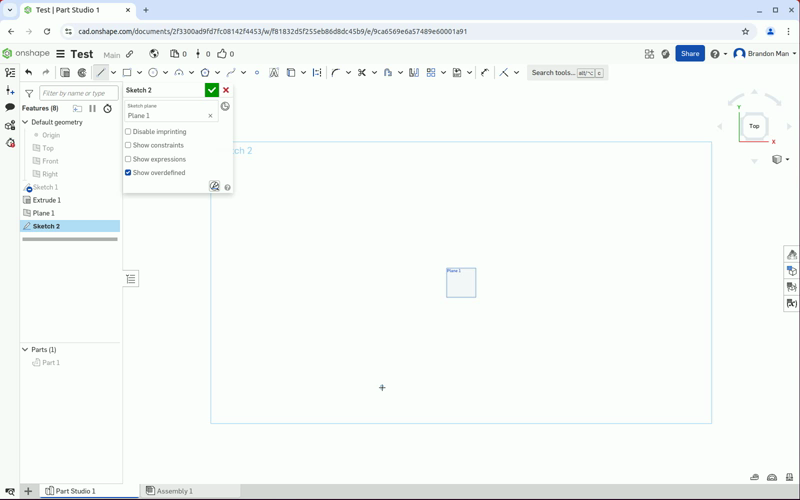
key_down(shift)
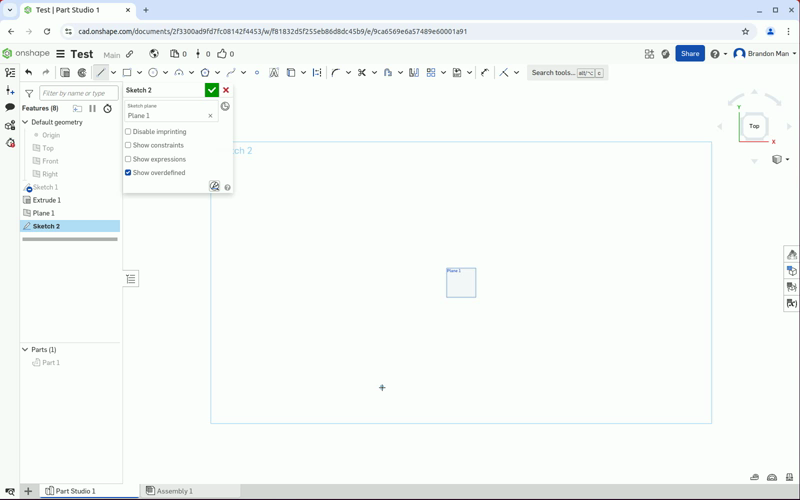
mouse_move(538, 387)
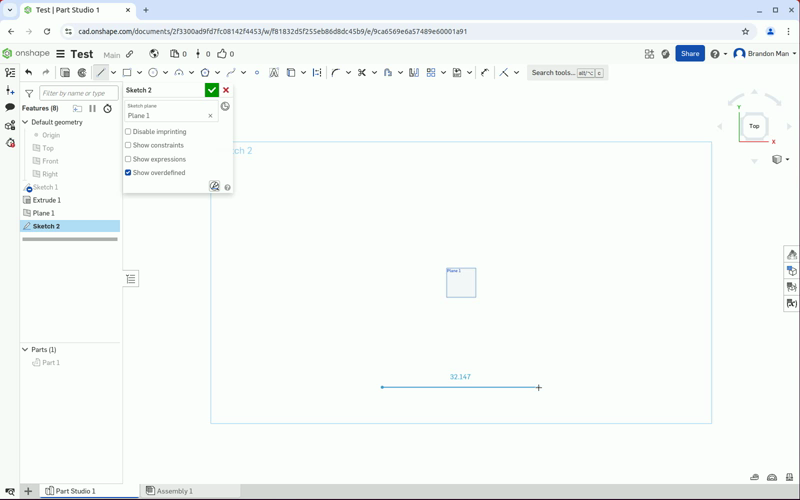
click(538, 387)
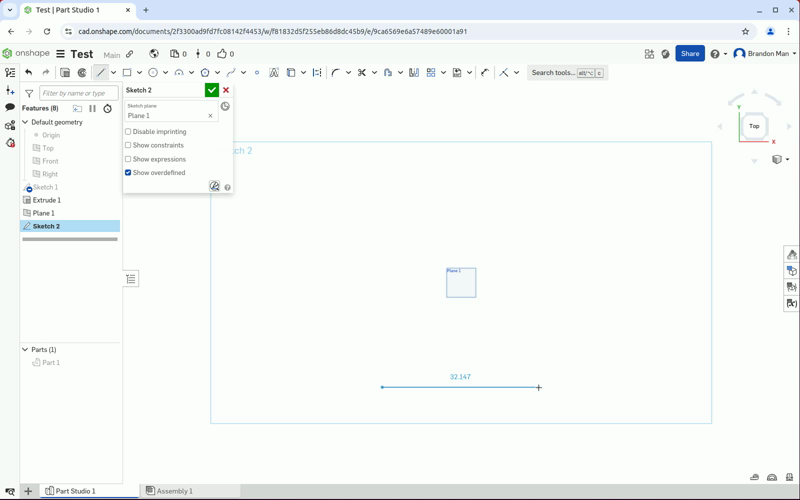
key_up(shift)
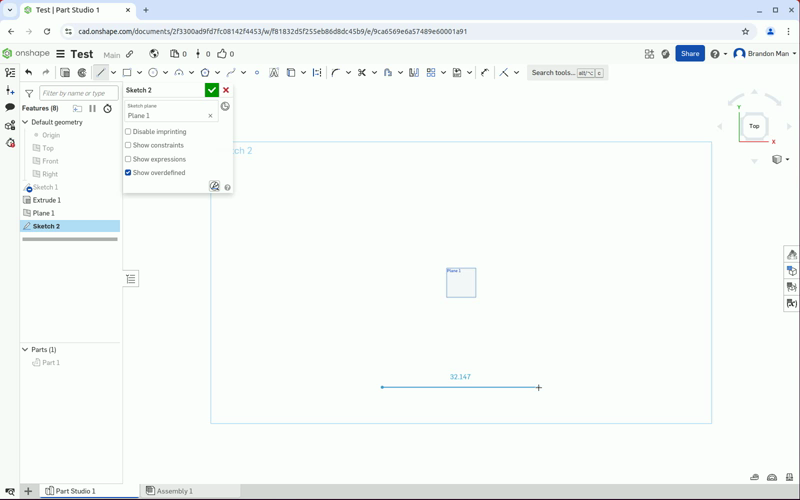
key_down(shift)
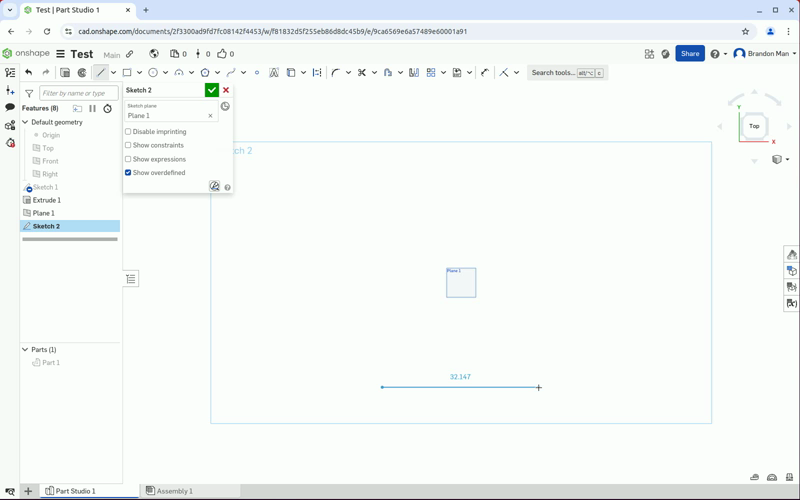
mouse_move(538, 180)
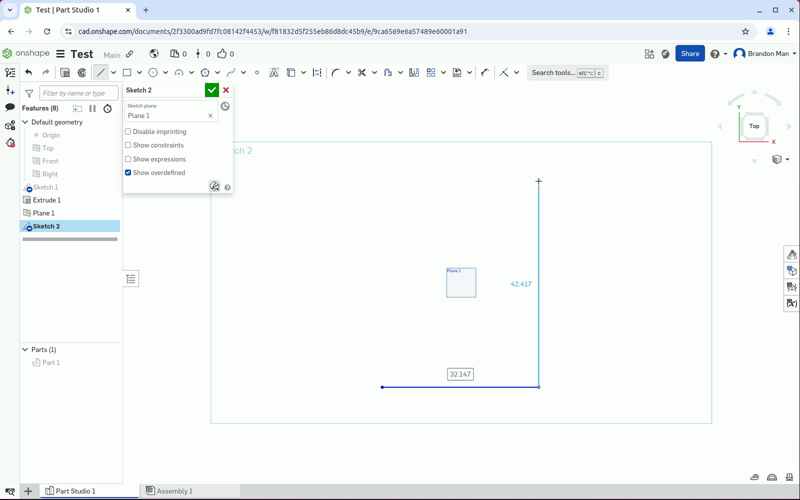
click(538, 180)
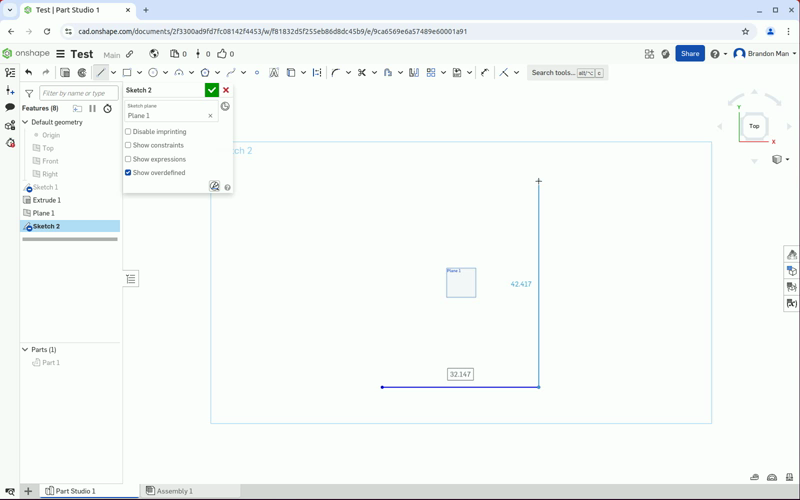
key_up(shift)
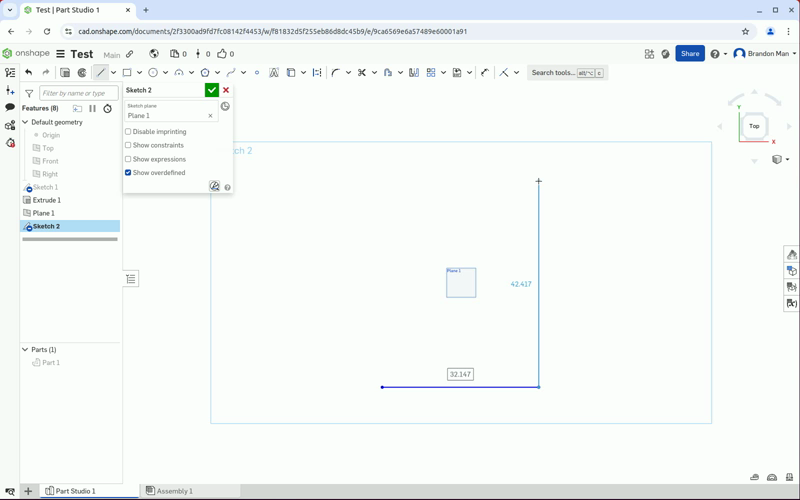
key_down(shift)
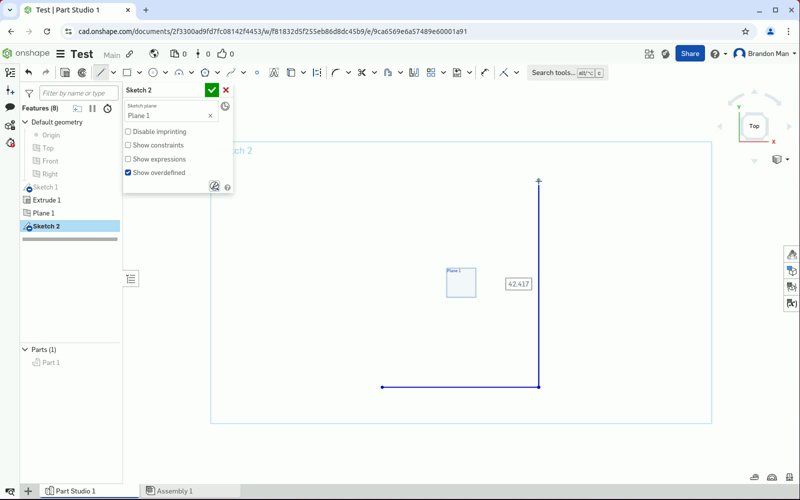
mouse_move(382, 180)
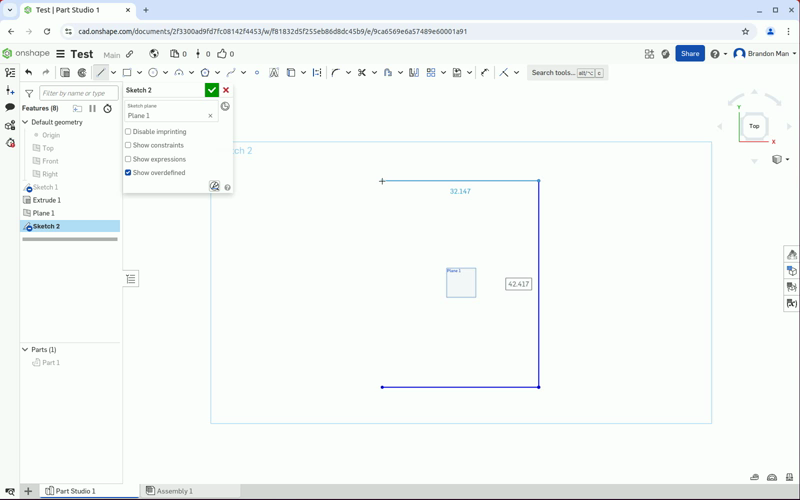
click(382, 180)
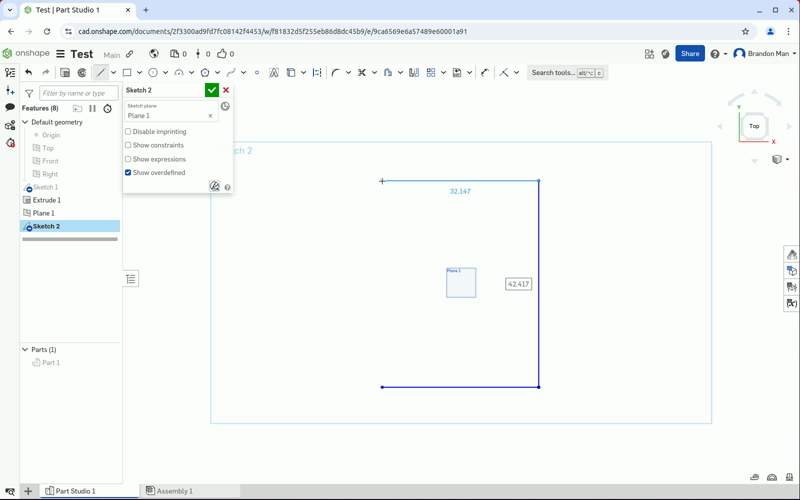
key_up(shift)
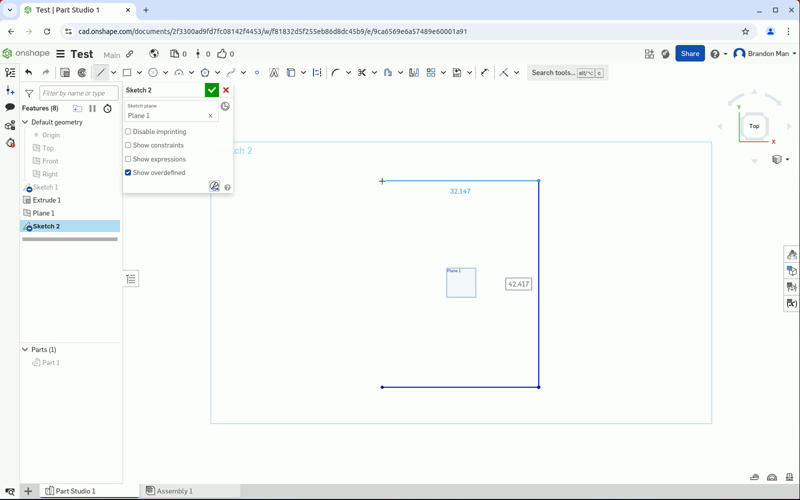
key_down(shift)
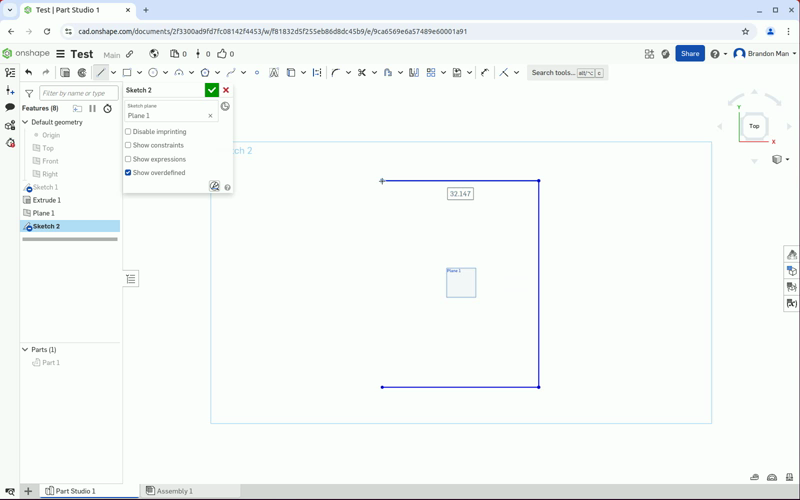
mouse_move(382, 387)
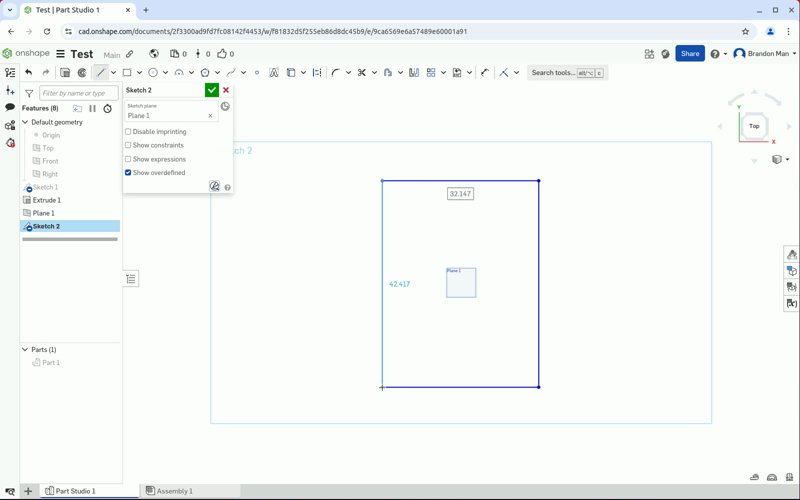
key_up(shift)
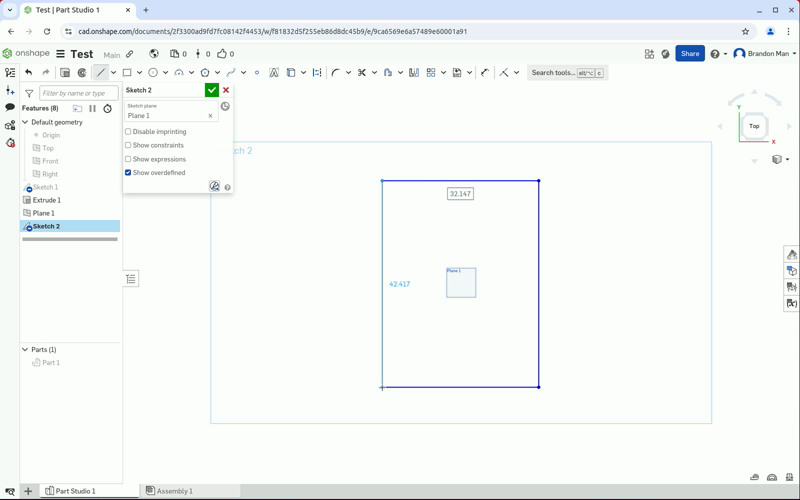
click(382, 387)
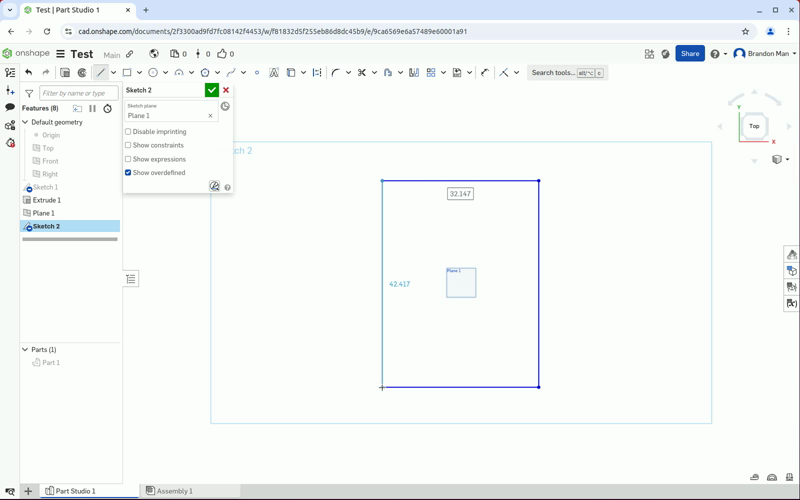
key(esc)
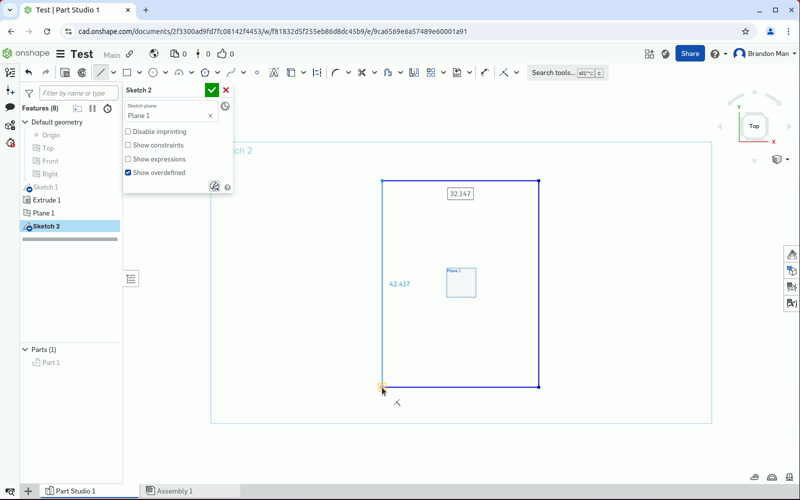
mouse_move(495, 354)
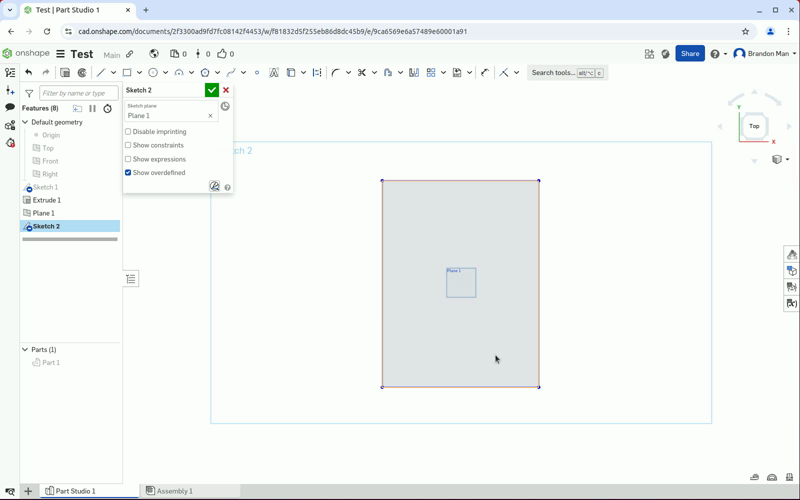
click(495, 354)
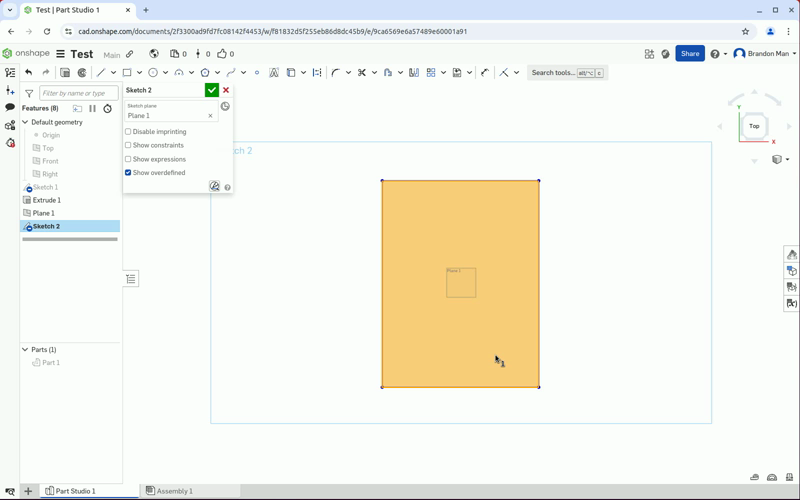
mouse_move(73, 352)
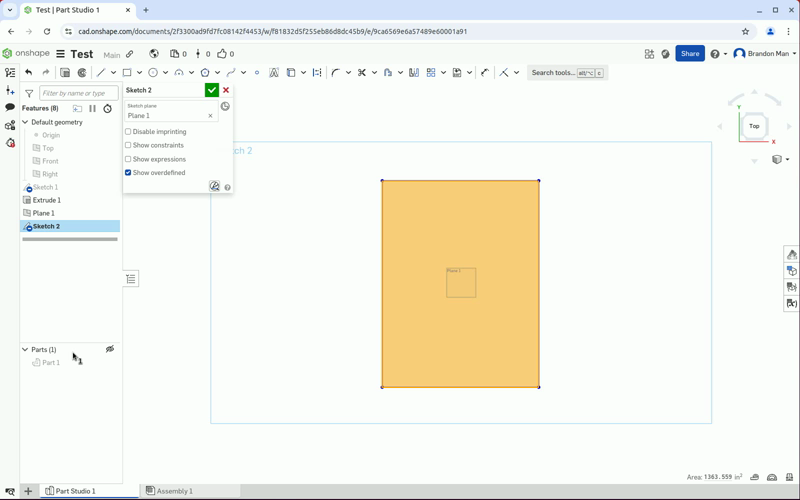
key(shift+y)
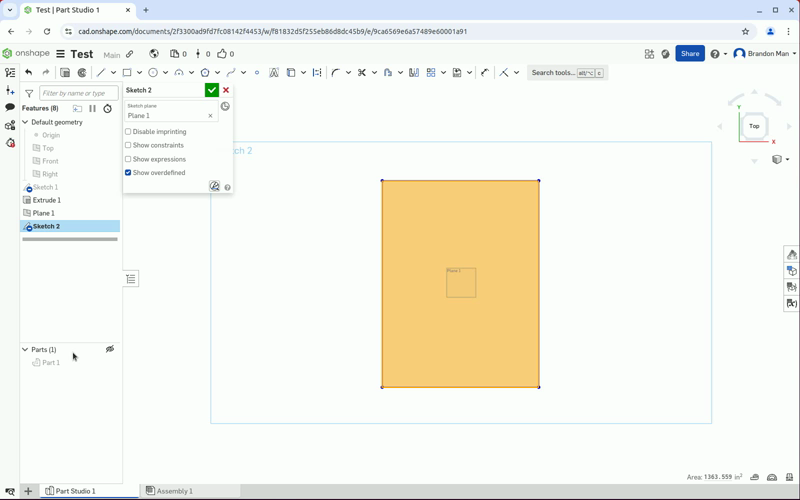
key(shift+e)
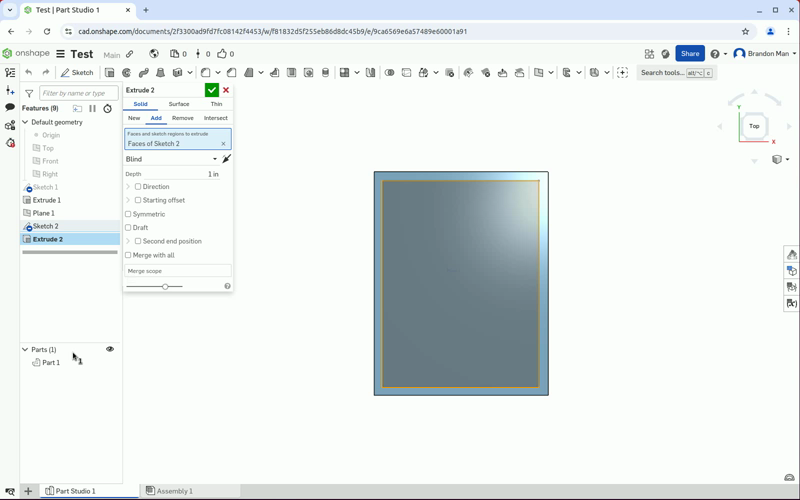
mouse_move(143, 106)
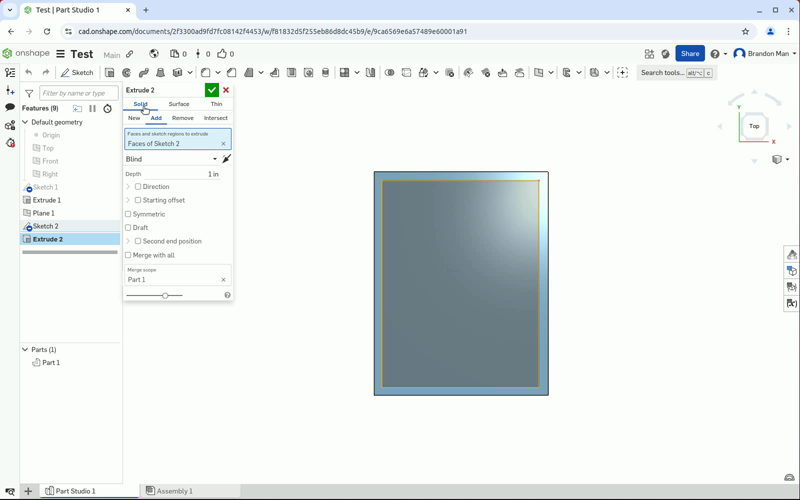
click(143, 106)
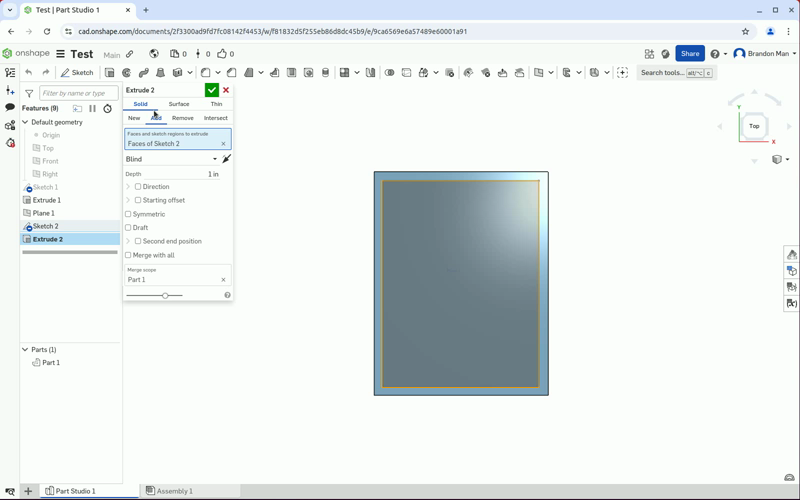
mouse_move(186, 120)
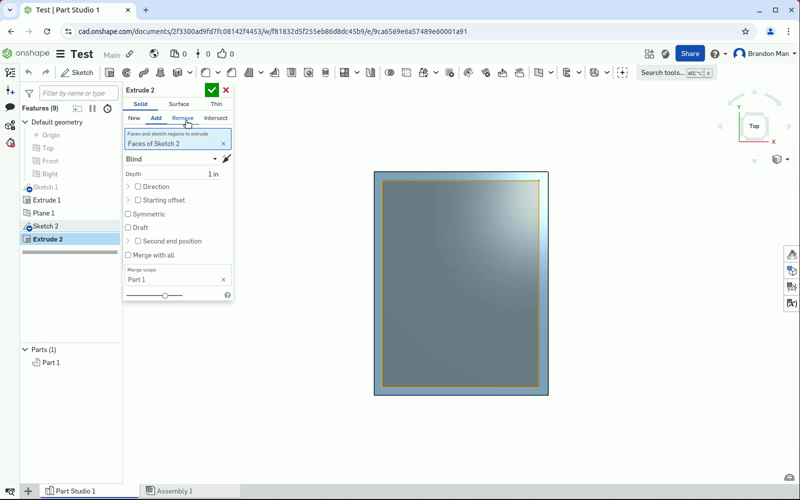
click(186, 120)
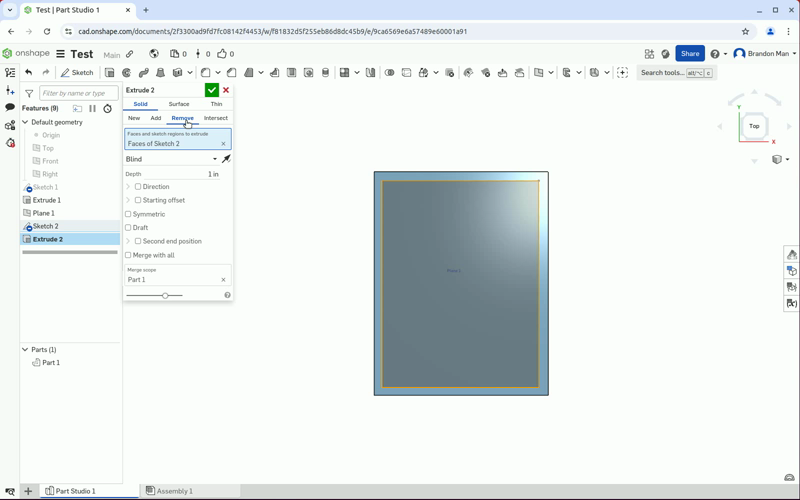
key(tab, 4)
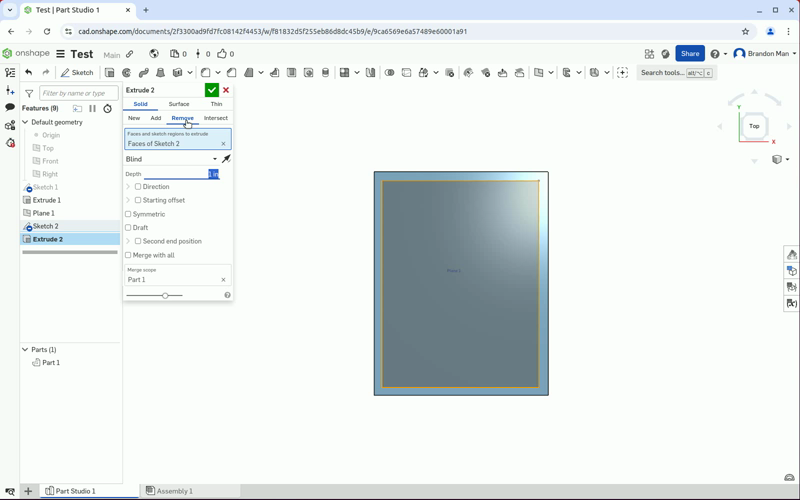
text(10.11)
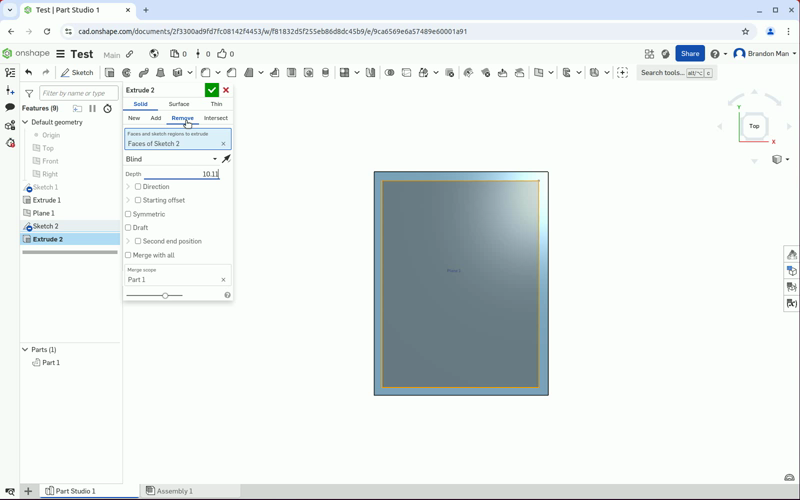
key(tab, 6)
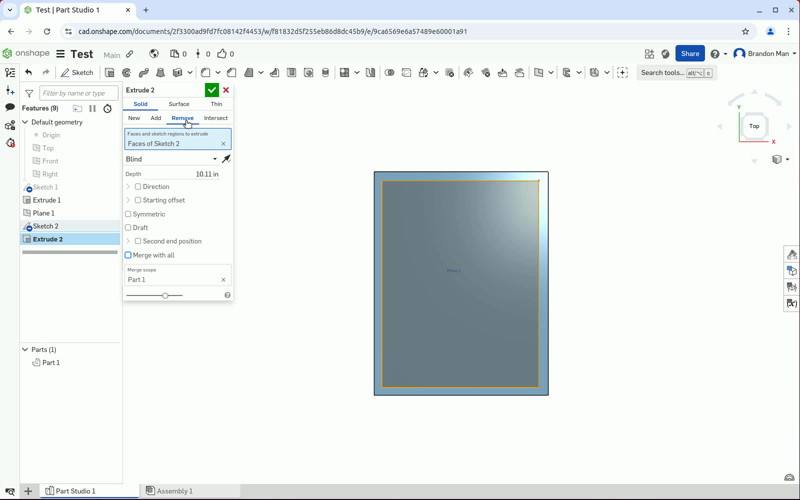
key(space)
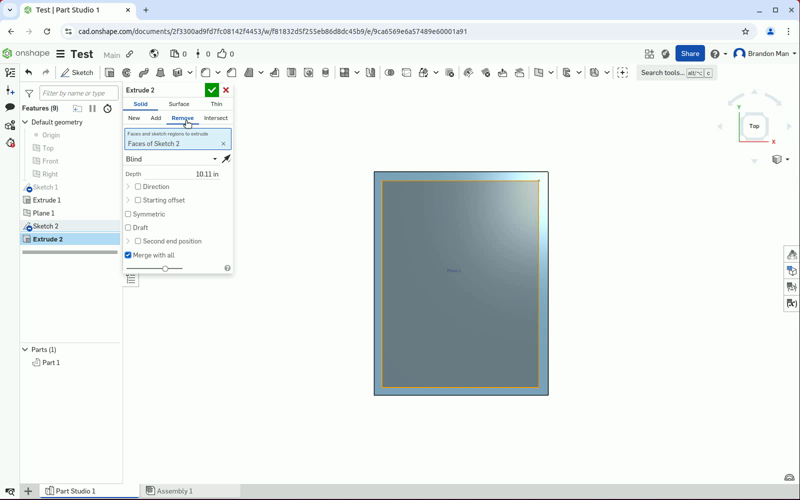
key(enter)
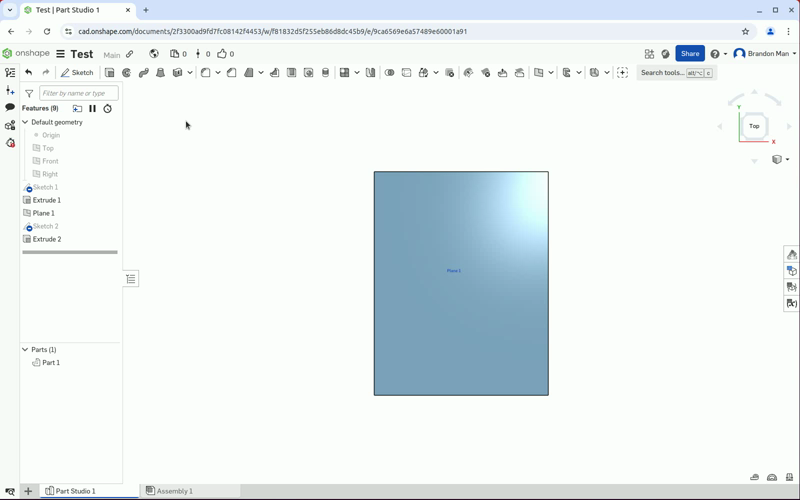
key(shift+h)
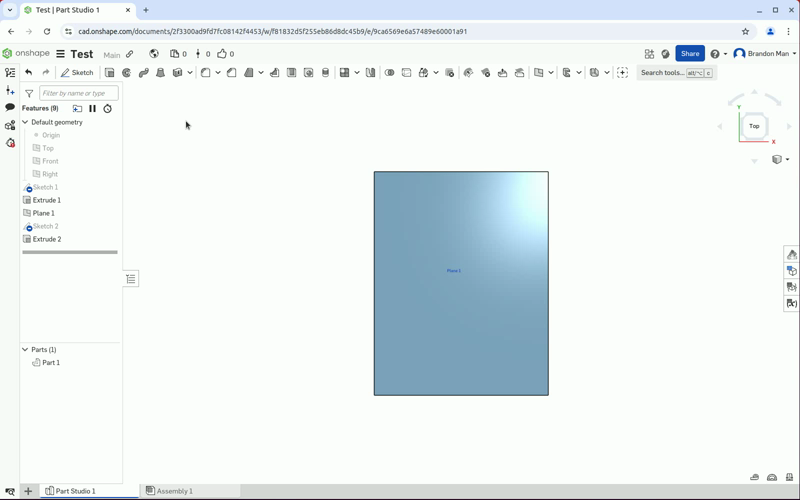
key(shift+h)
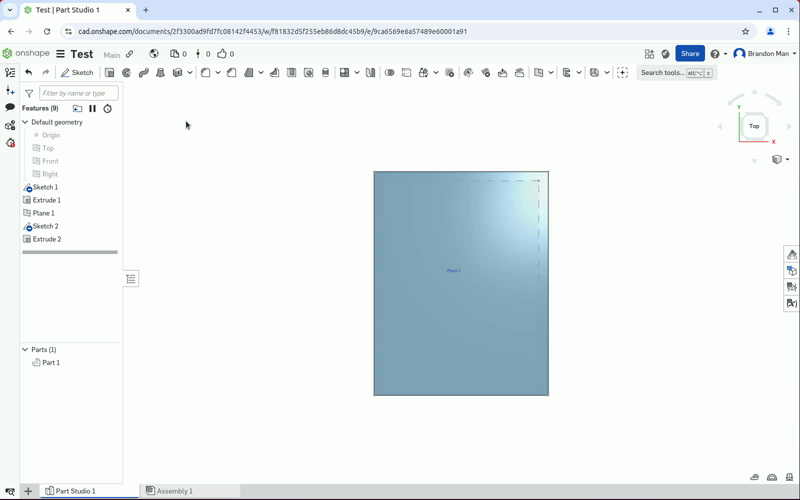
key(shift+7)
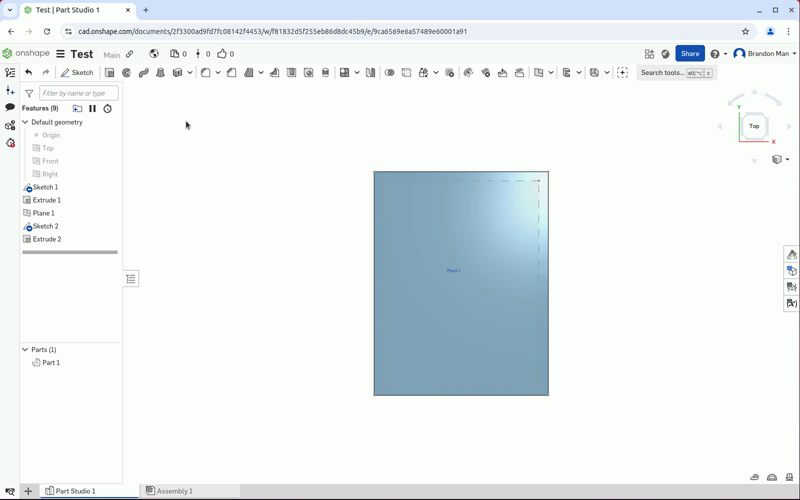
key(up, 3)
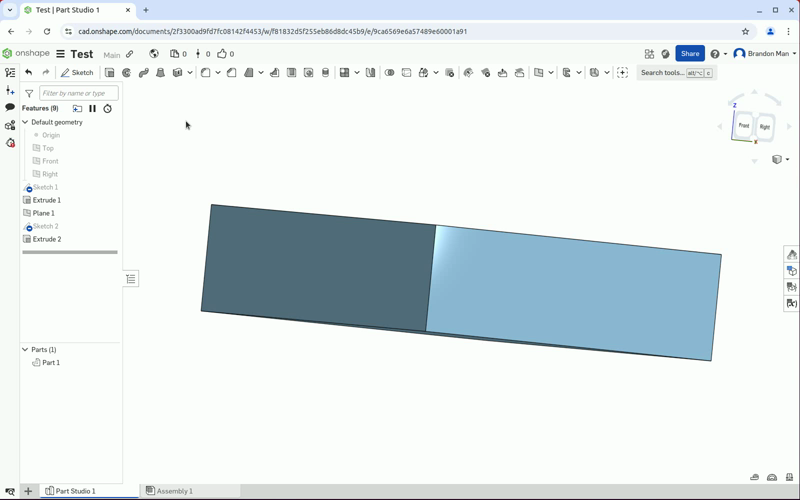
key(left, 3)
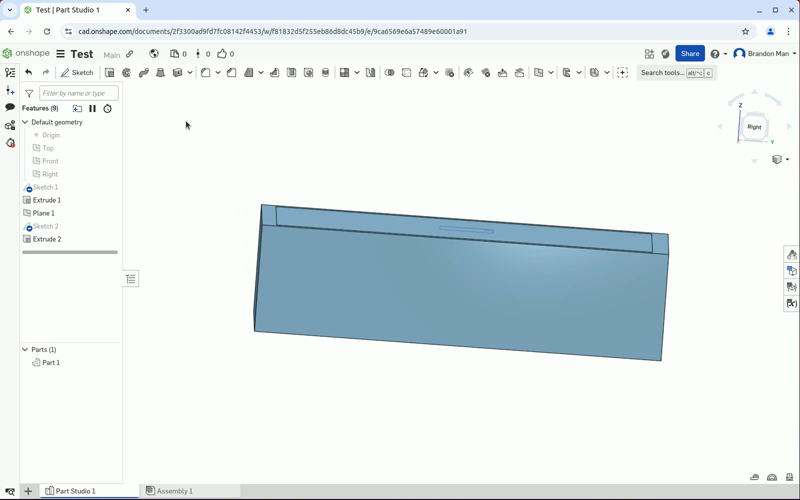
key(right, 3)
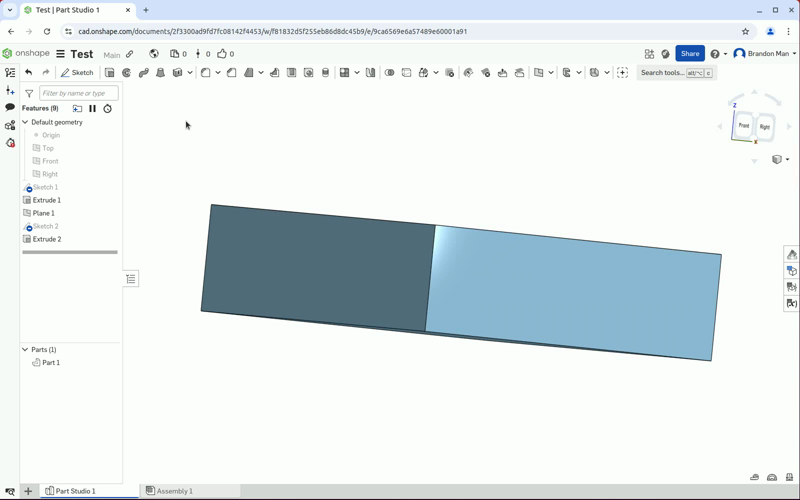
key(down, 3)
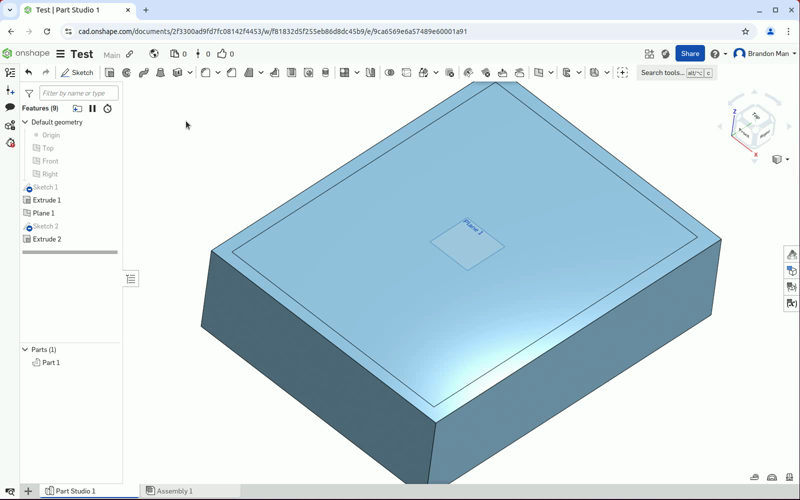
mouse_move(73, 189)
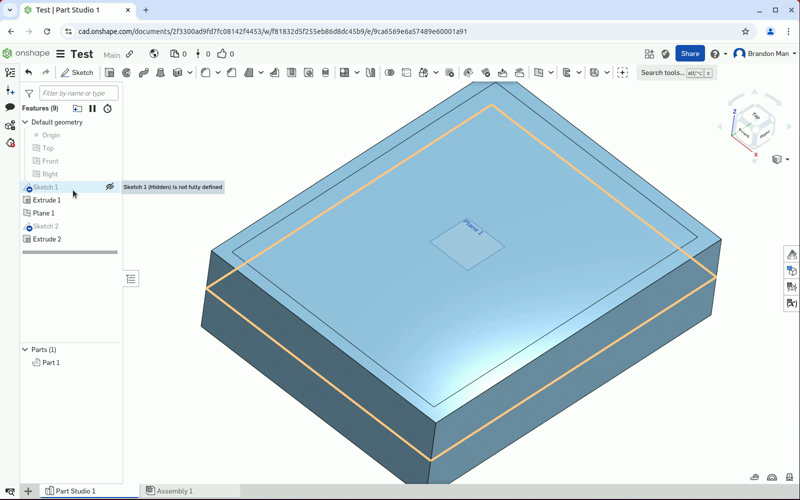
click(73, 189)